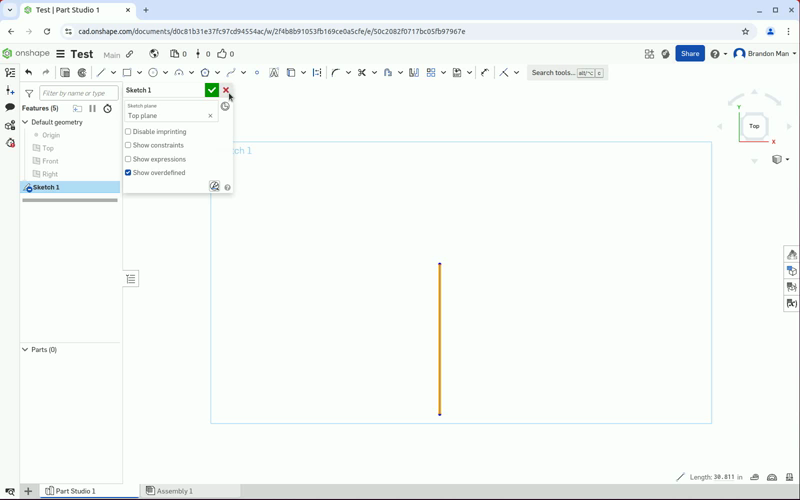
key(shift+h)
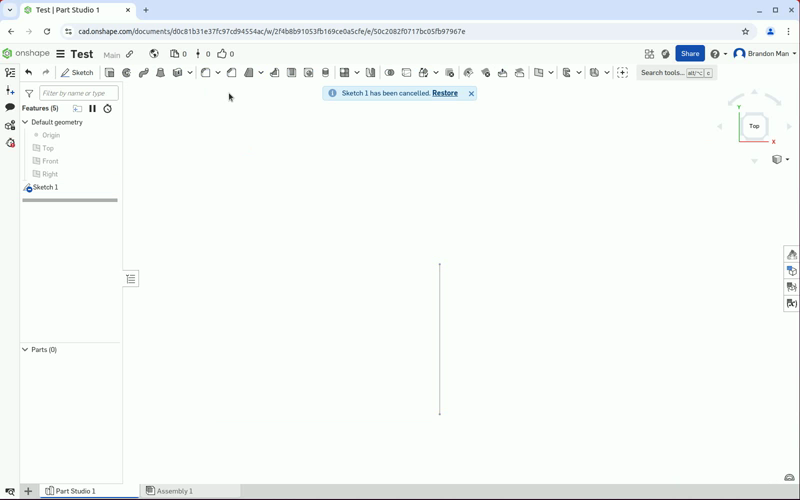
key(shift+s)
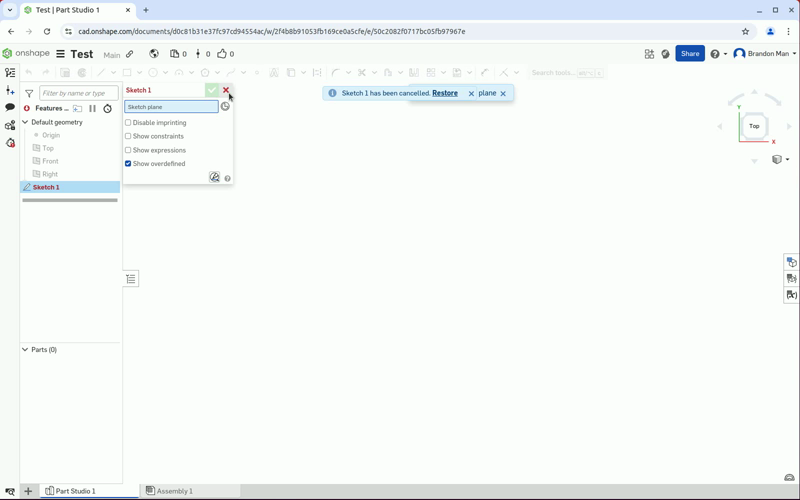
mouse_move(73, 150)
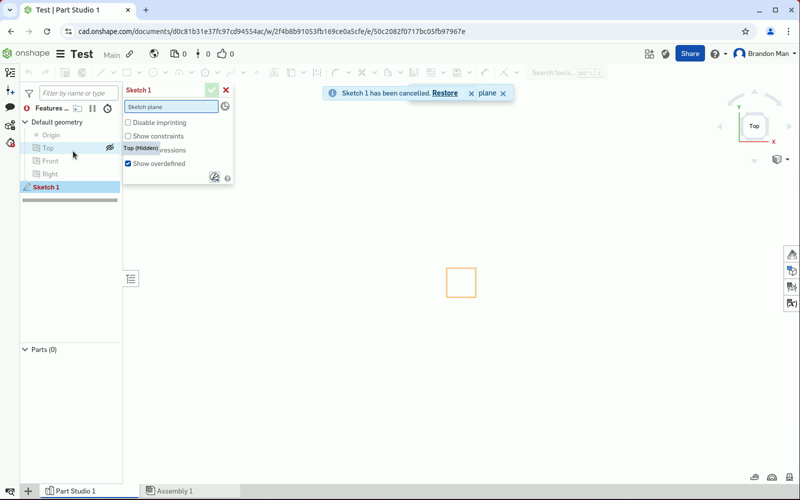
click(73, 150)
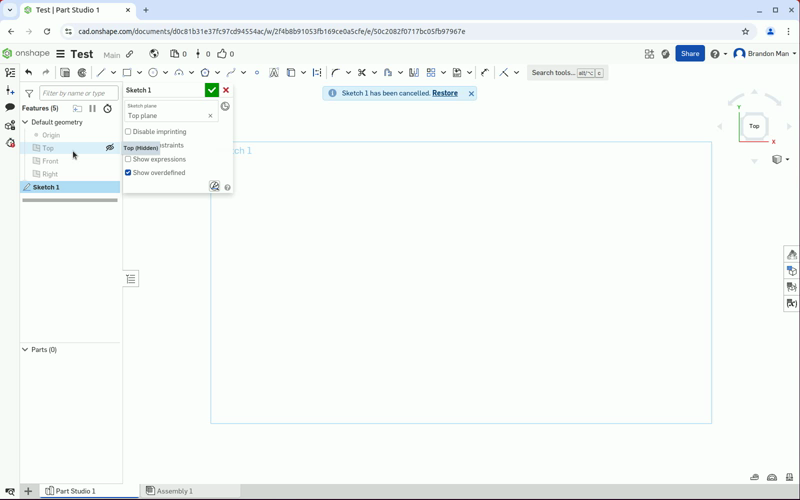
mouse_move(73, 352)
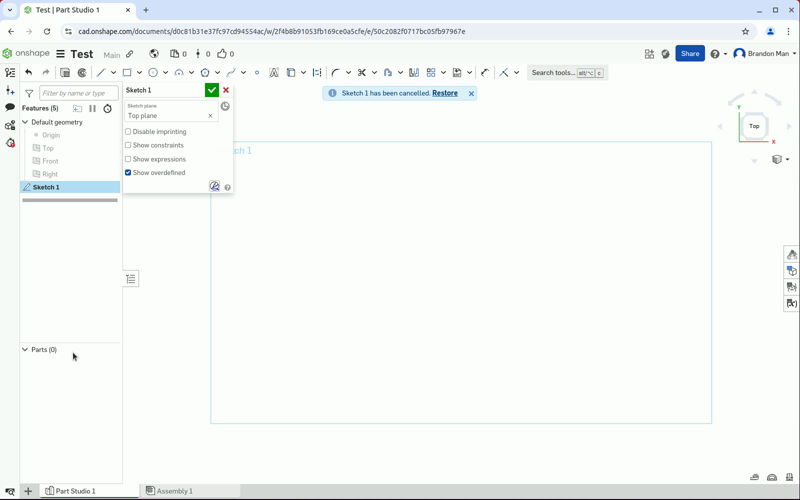
key(y)
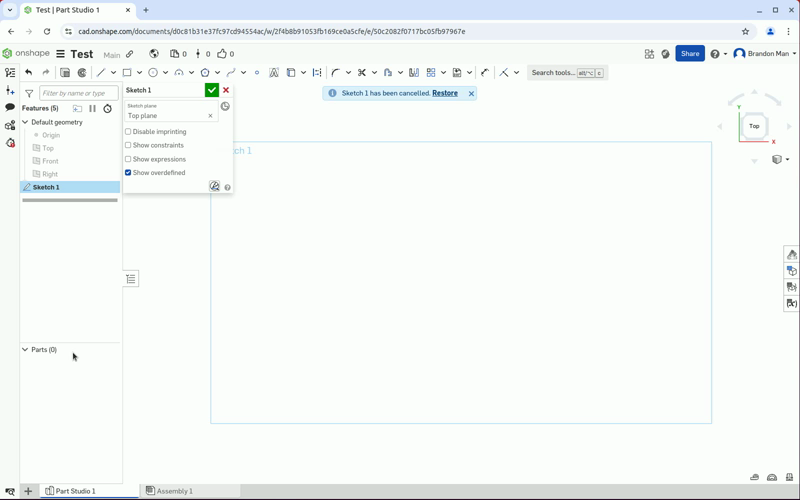
key(c)
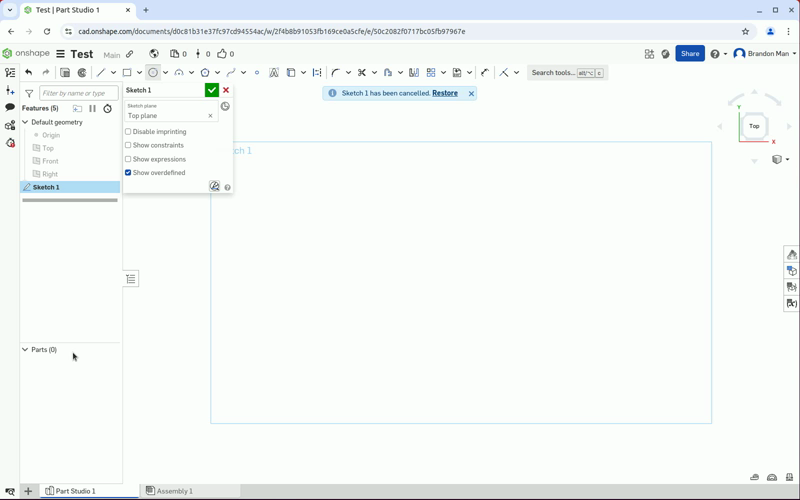
key_down(shift)
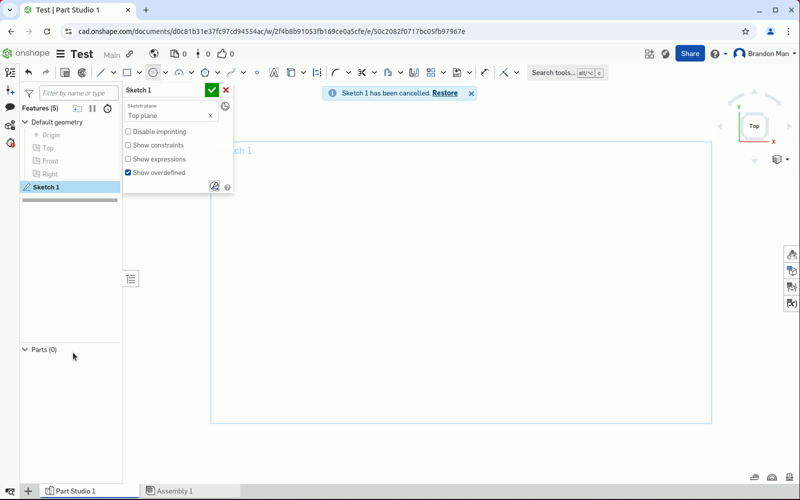
mouse_move(461, 282)
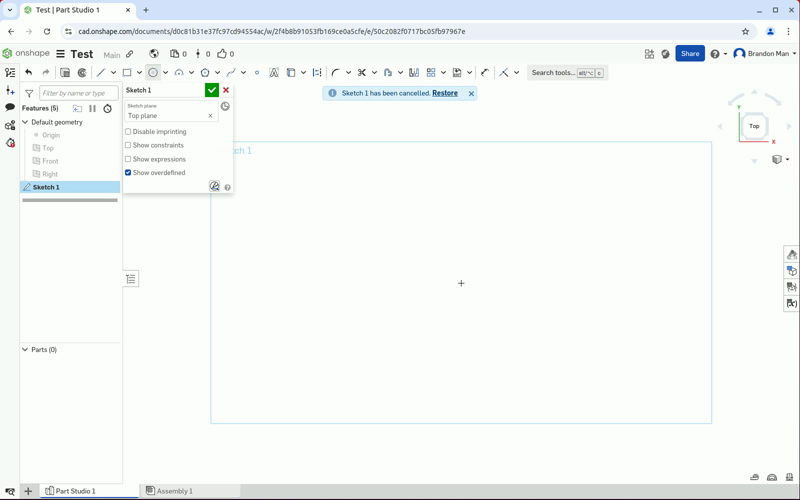
click(461, 282)
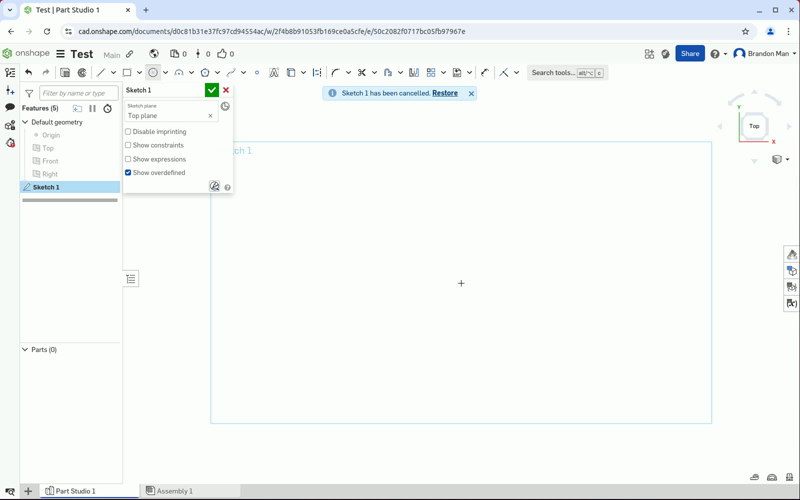
key_up(shift)
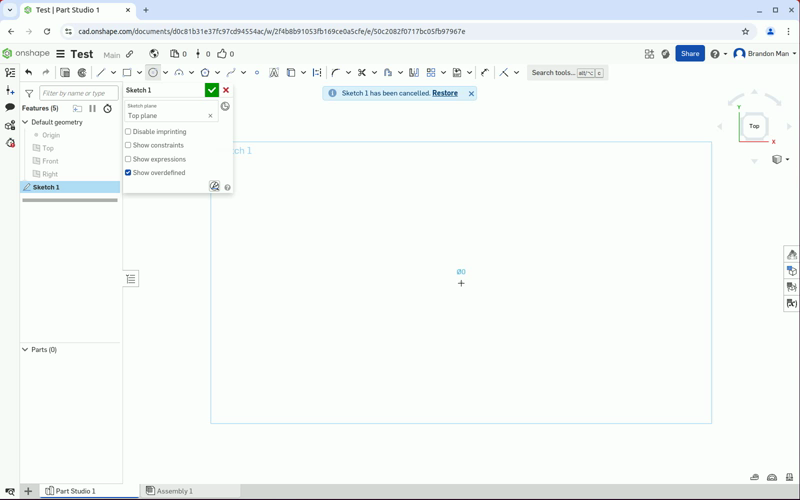
mouse_move(479, 282)
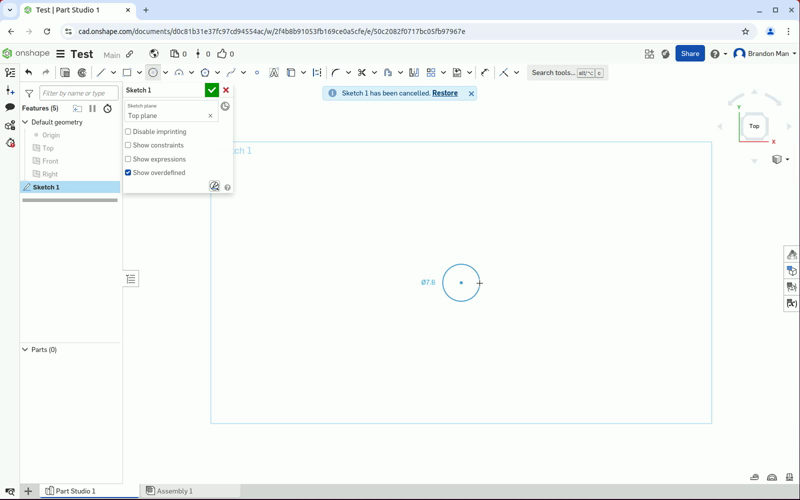
click(479, 282)
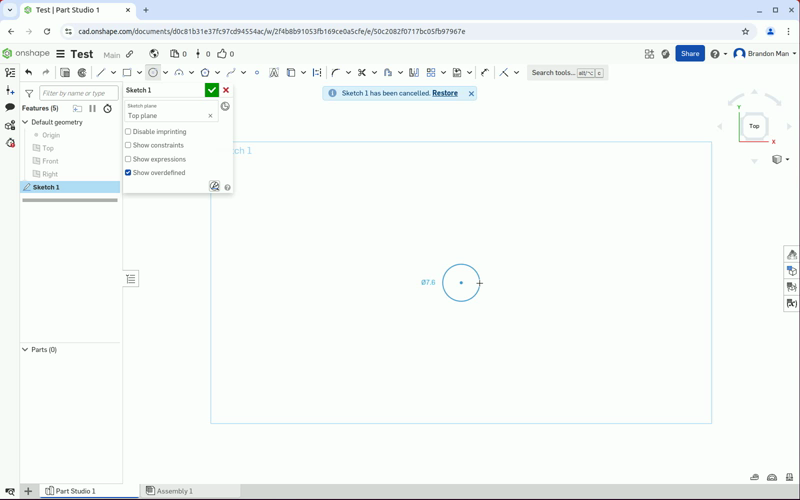
key(esc)
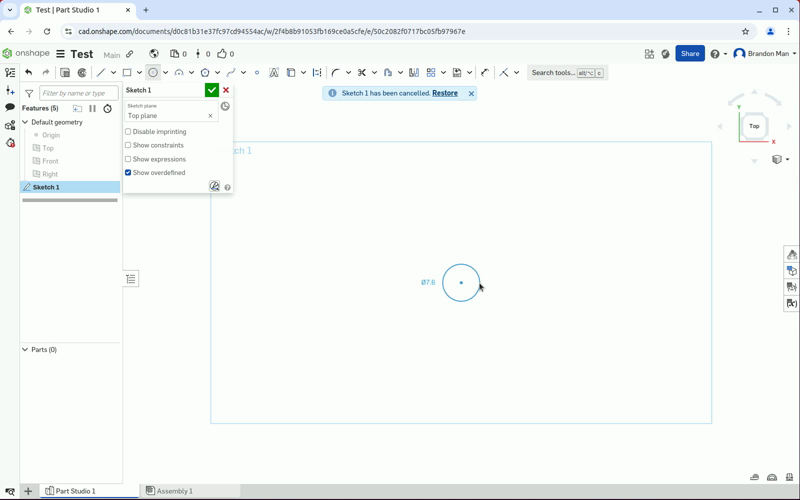
mouse_move(455, 279)
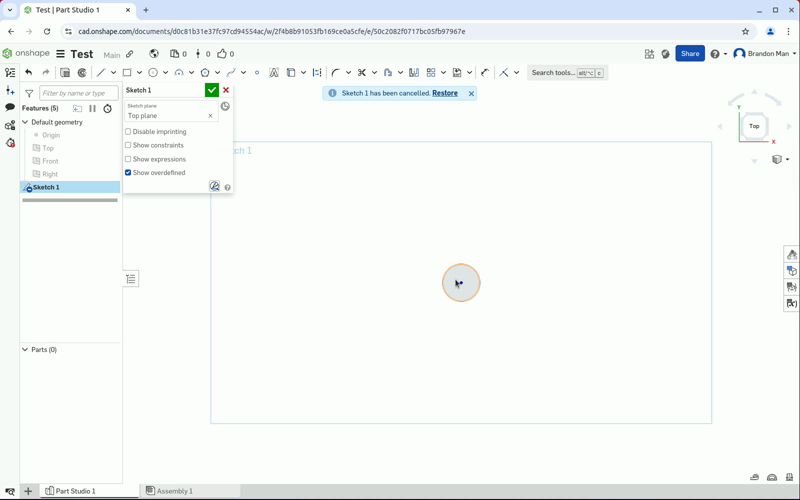
scroll(6)
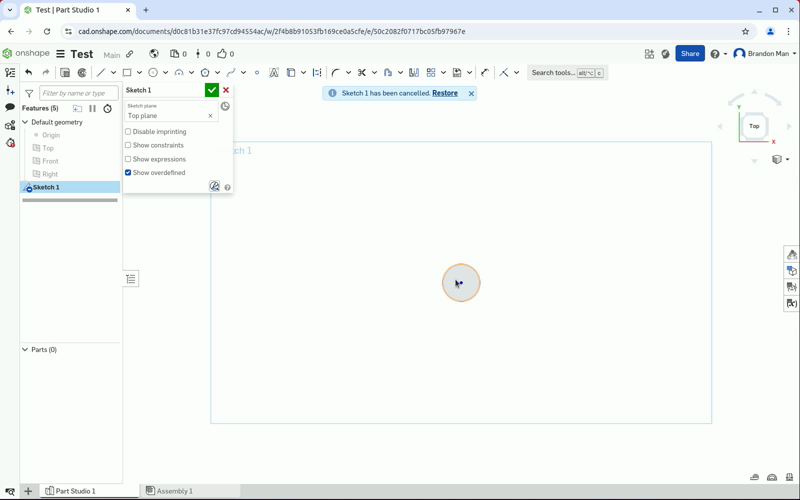
scroll(6)
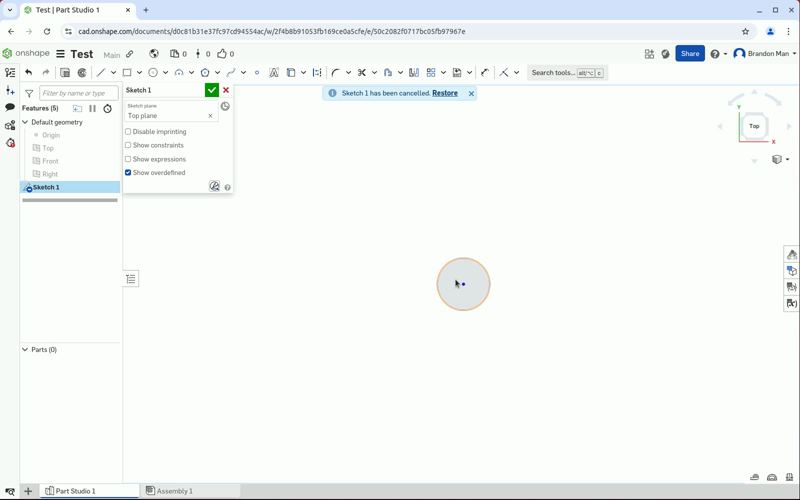
scroll(6)
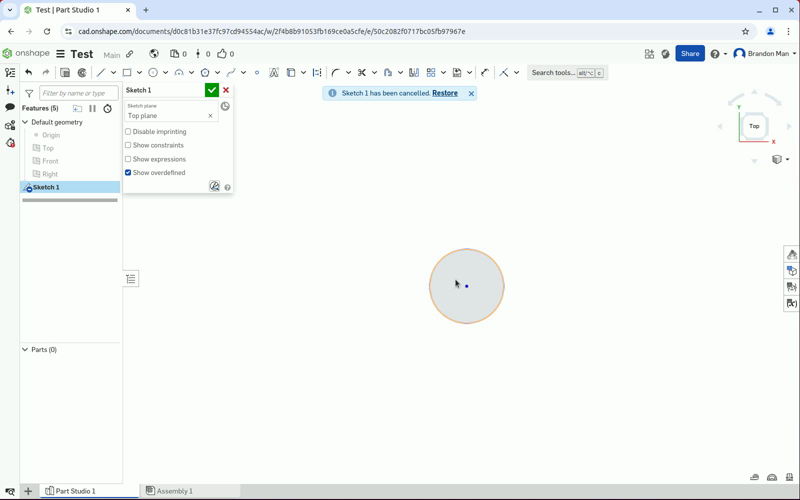
scroll(6)
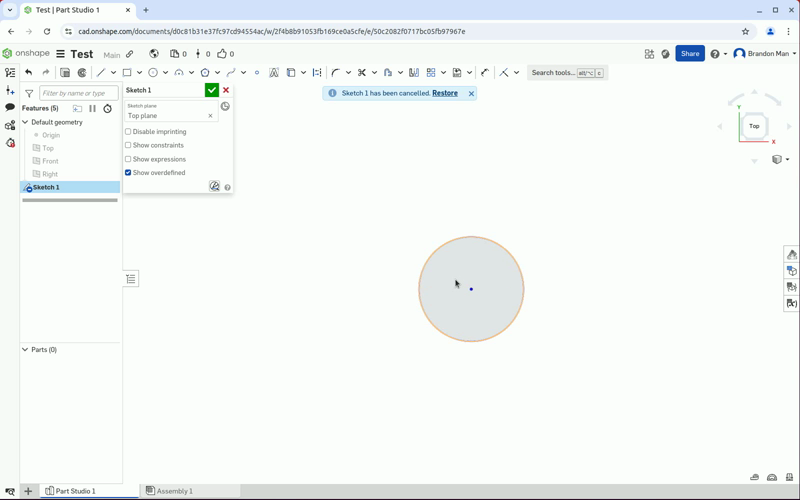
scroll(6)
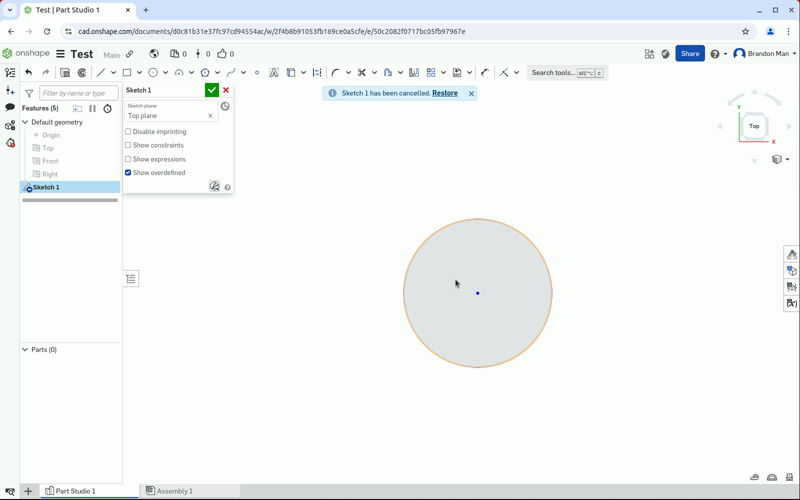
scroll(6)
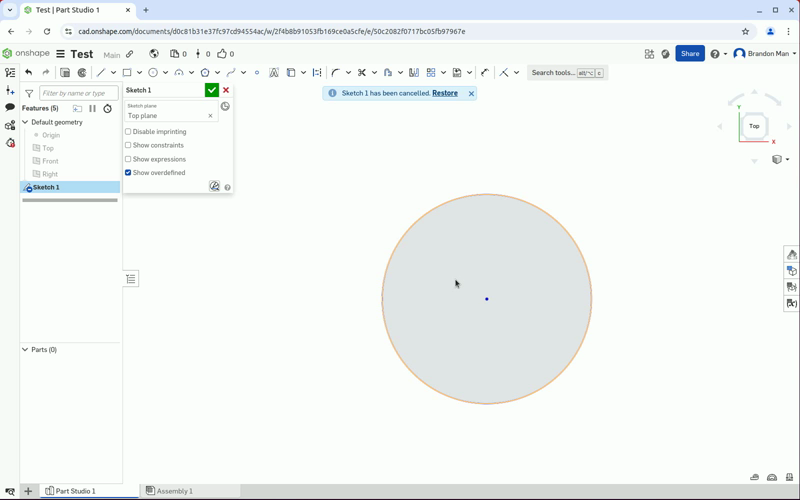
scroll(6)
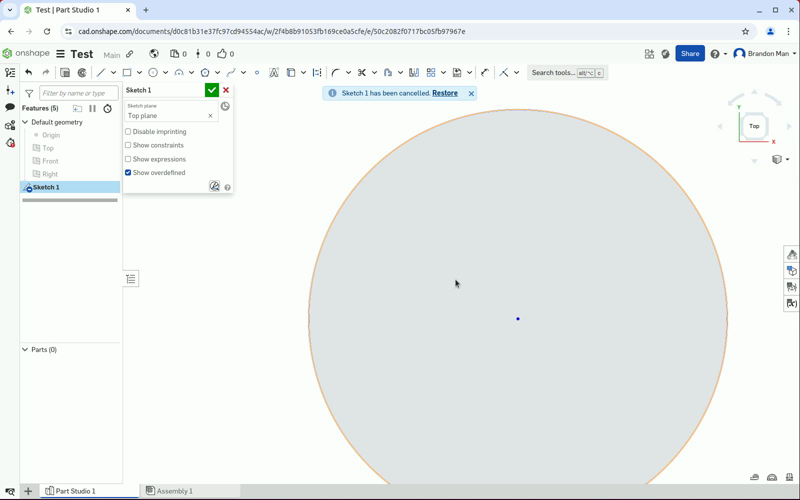
click(455, 279)
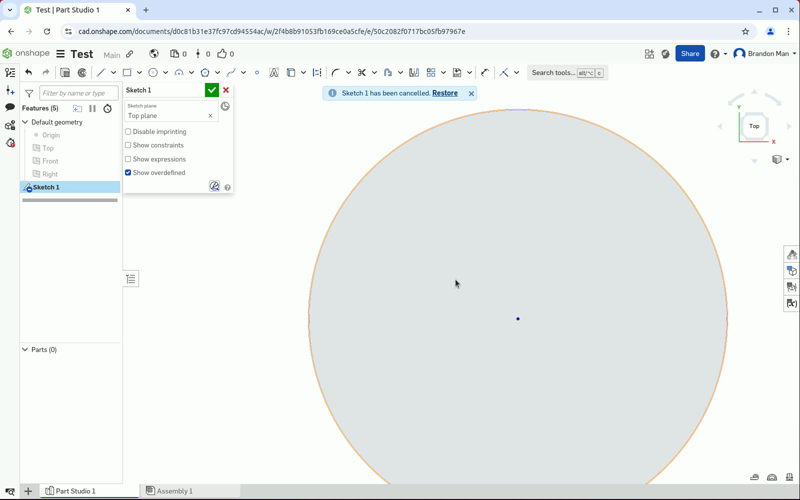
scroll(-6)
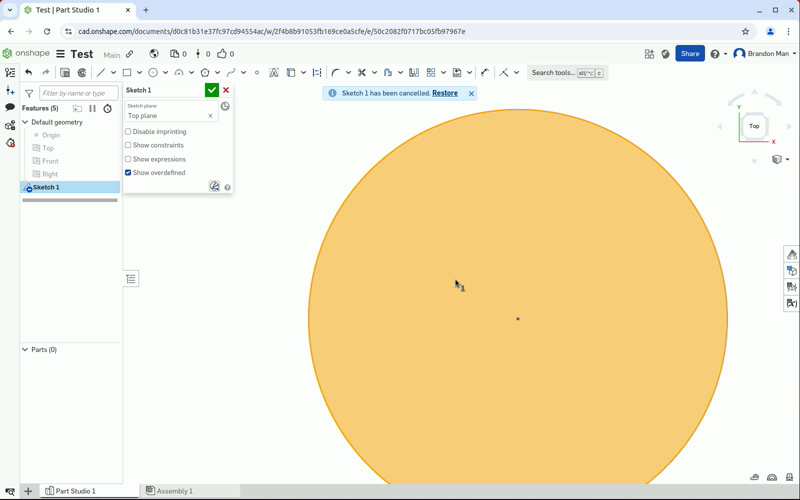
scroll(-6)
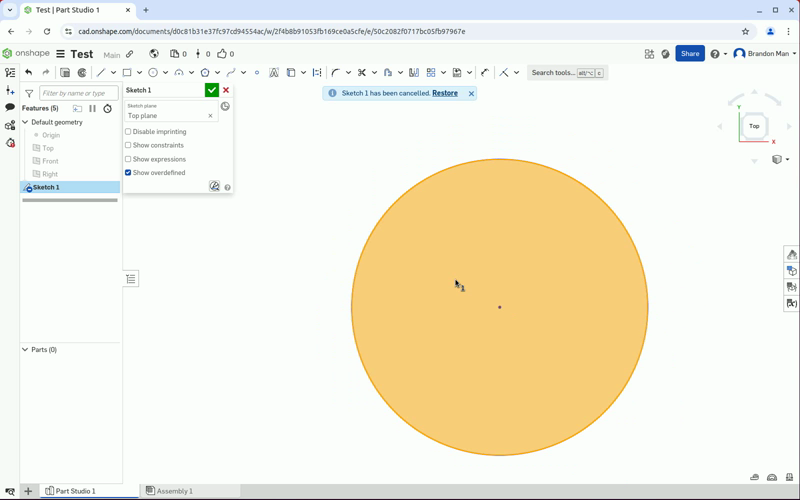
scroll(-6)
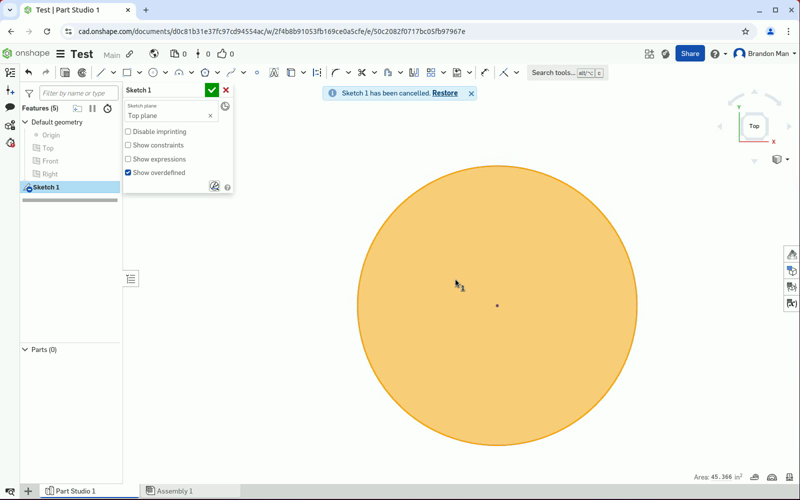
scroll(-6)
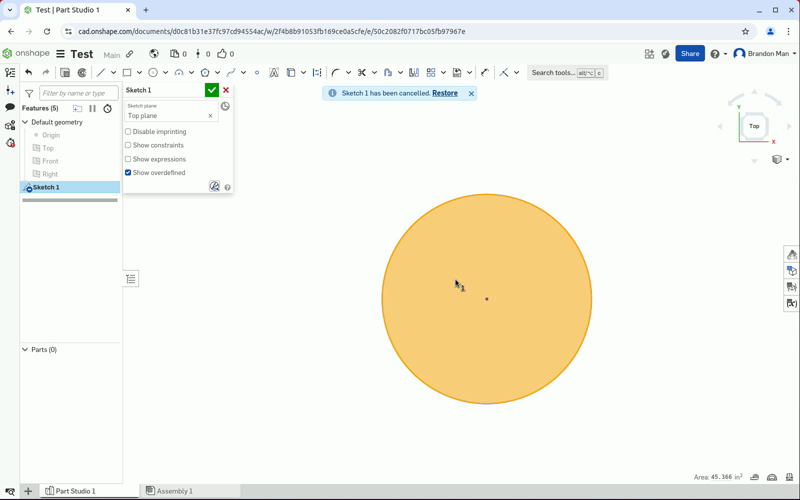
scroll(-6)
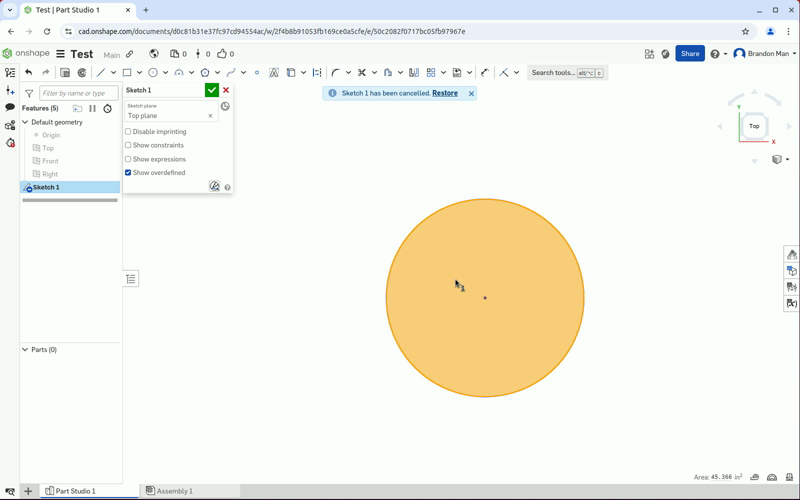
scroll(-6)
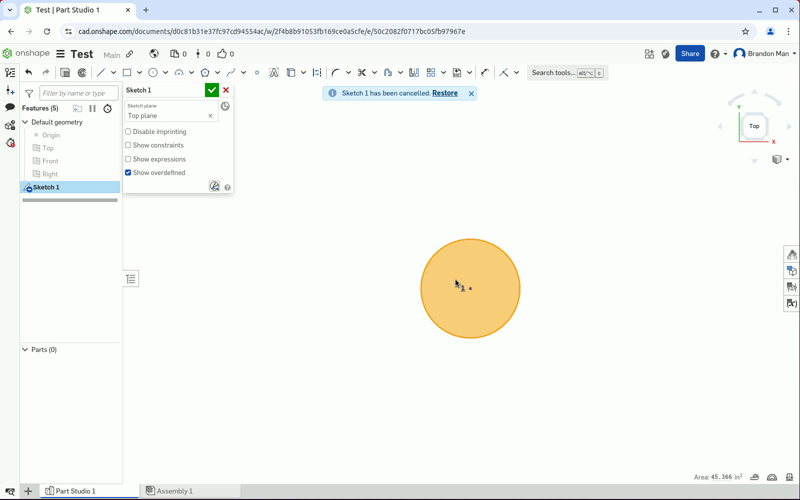
scroll(-6)
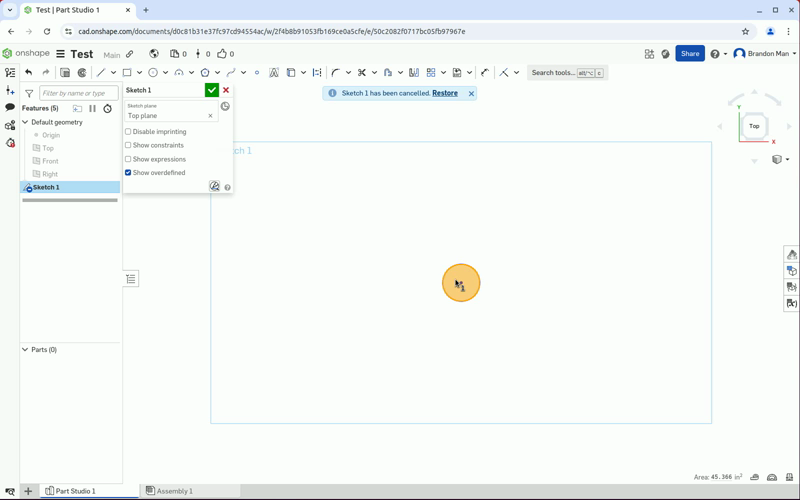
mouse_move(73, 352)
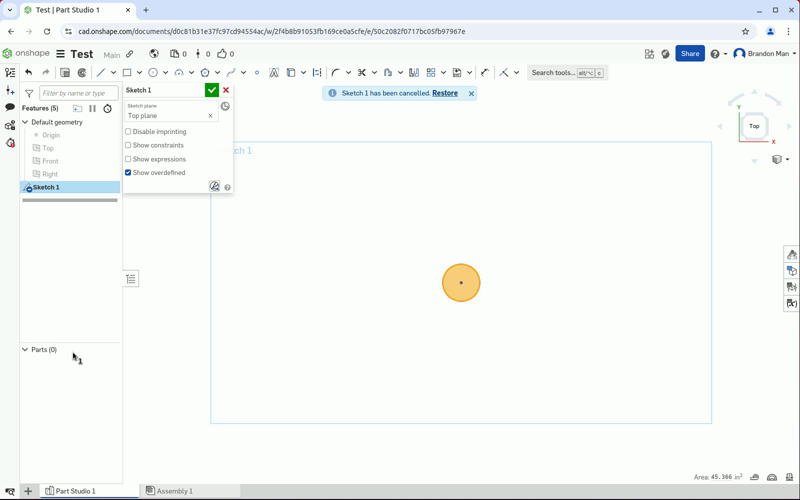
key(shift+y)
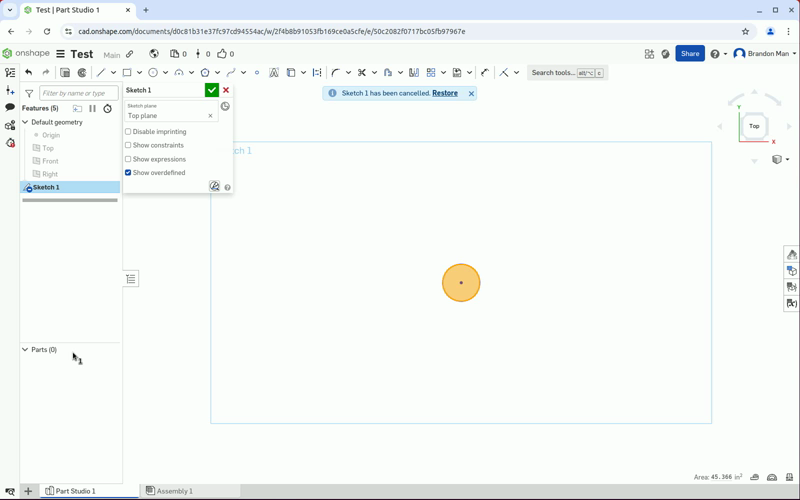
key(shift+e)
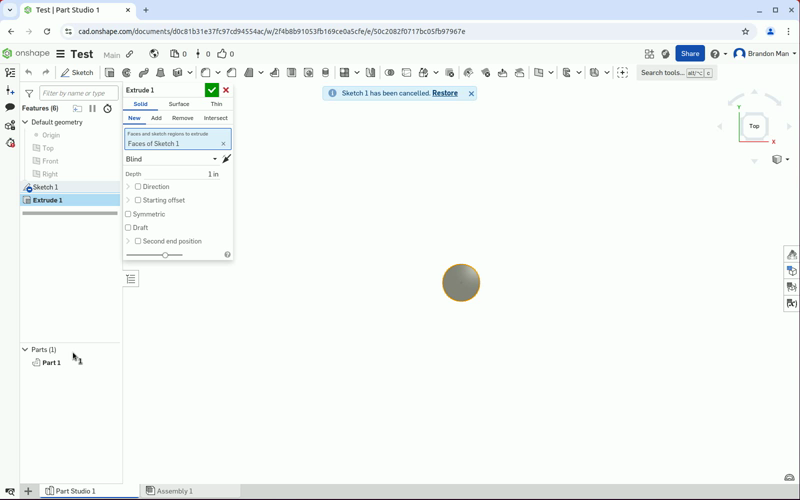
mouse_move(143, 106)
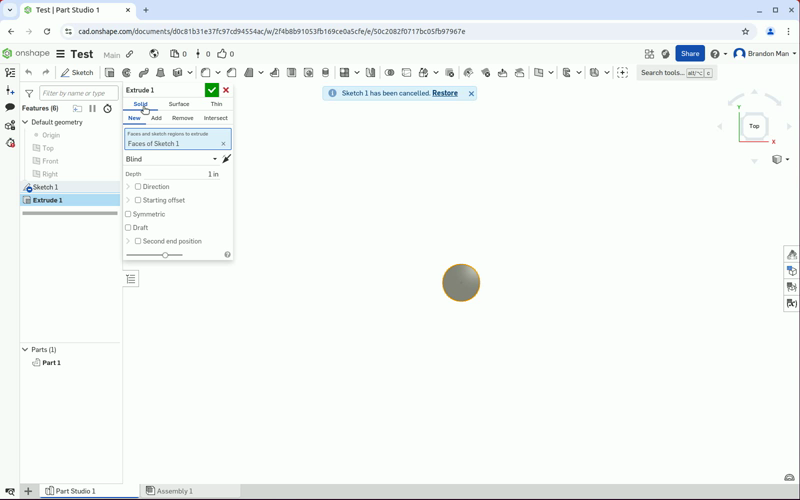
click(143, 106)
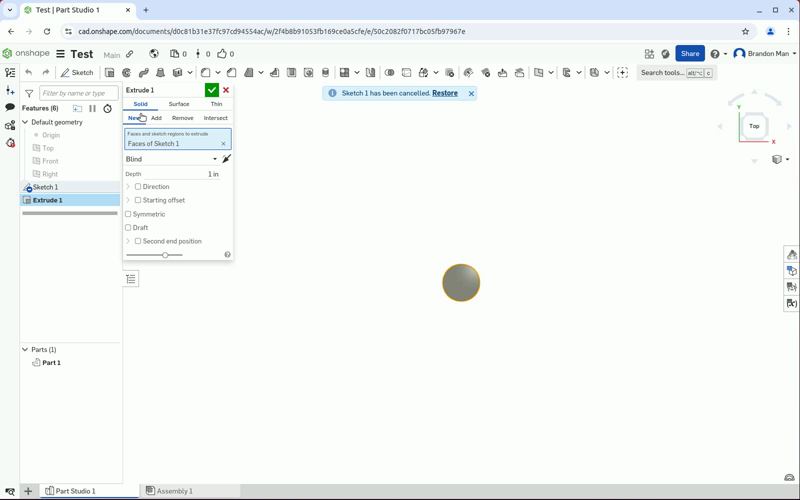
mouse_move(137, 120)
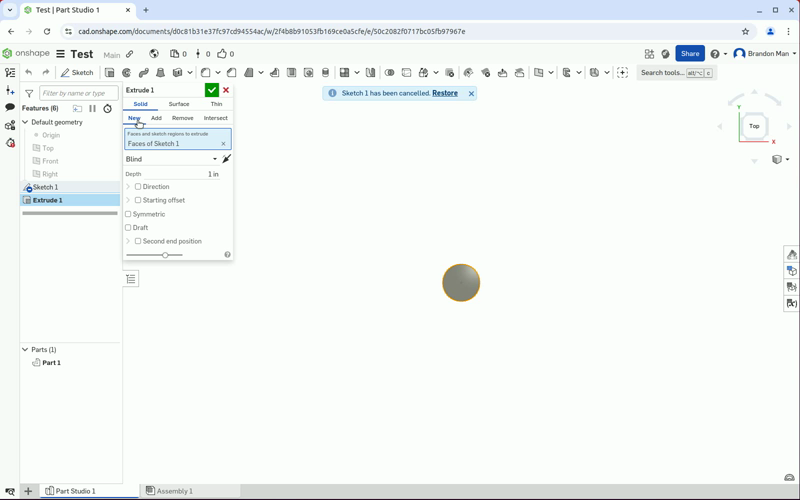
click(137, 120)
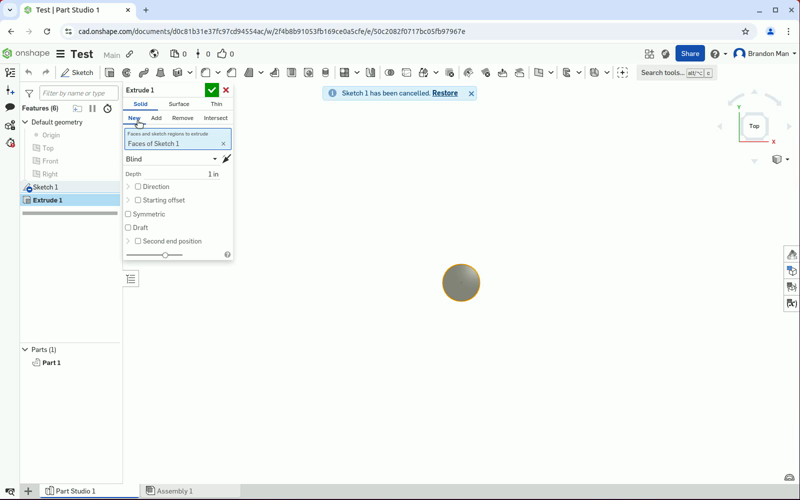
key(tab, 4)
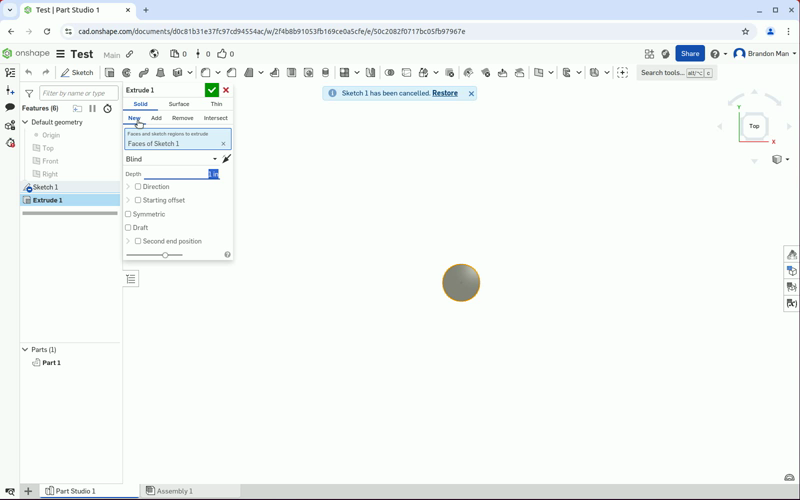
text(11.554)
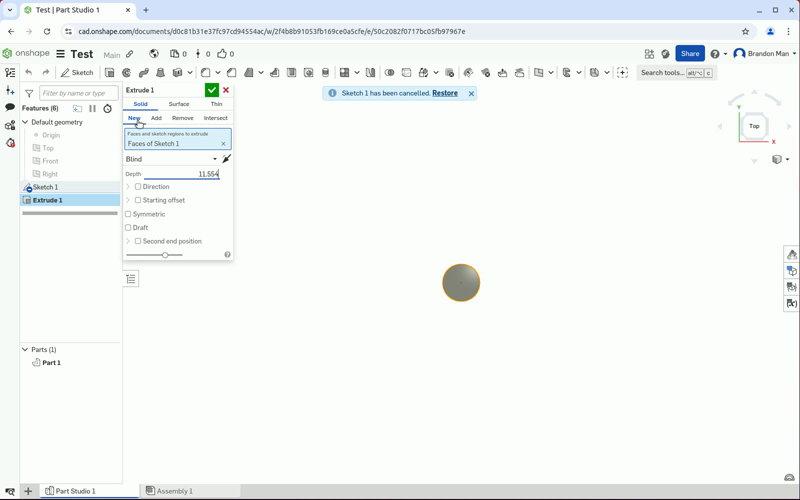
key(enter)
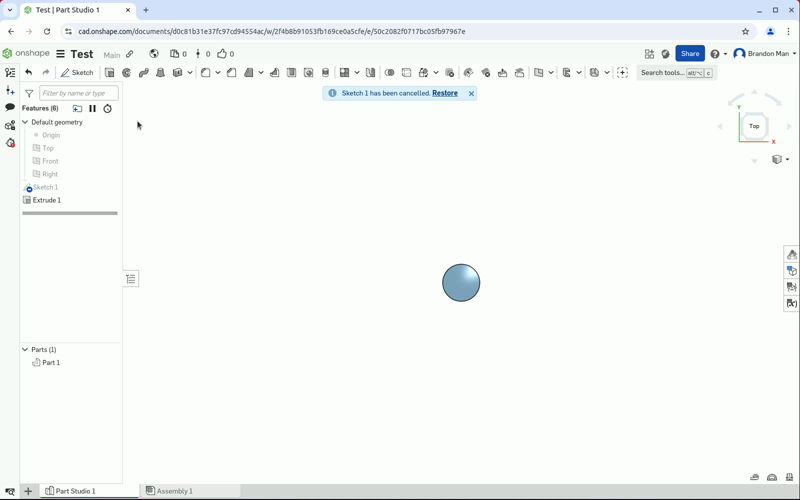
key(shift+h)
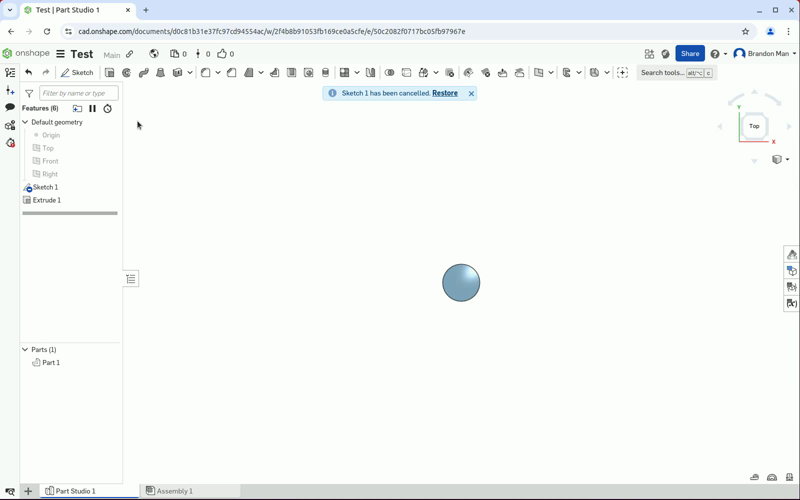
key(shift+h)
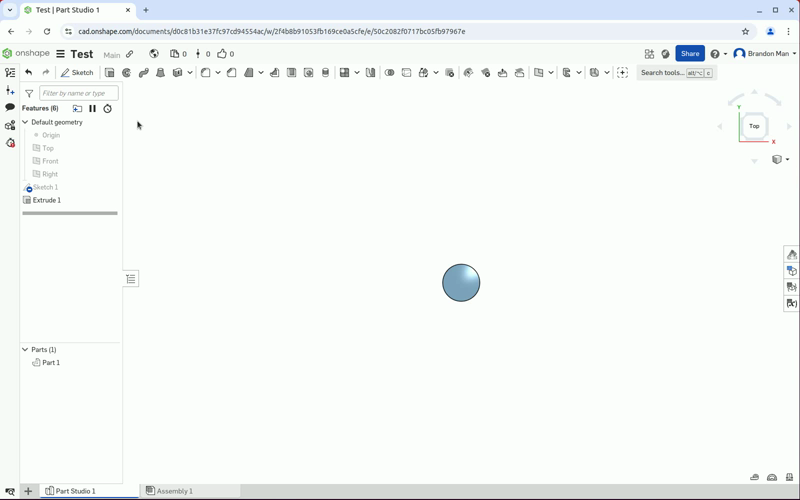
mouse_move(73, 189)
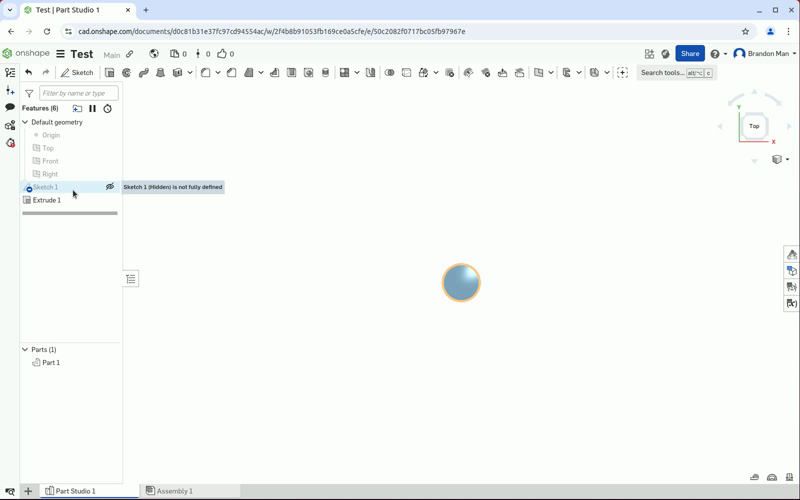
click(73, 189)
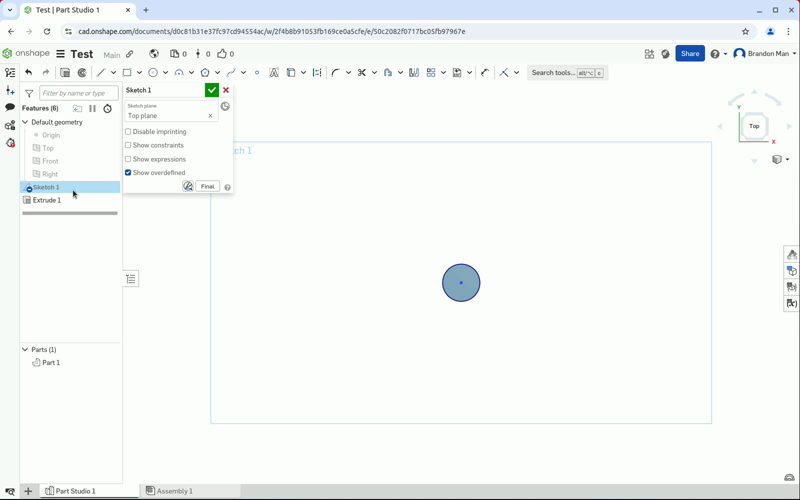
mouse_move(229, 92)
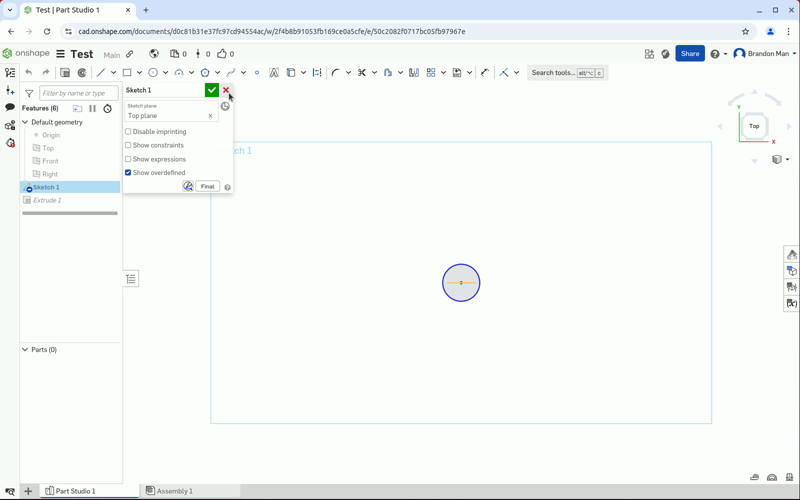
click(229, 92)
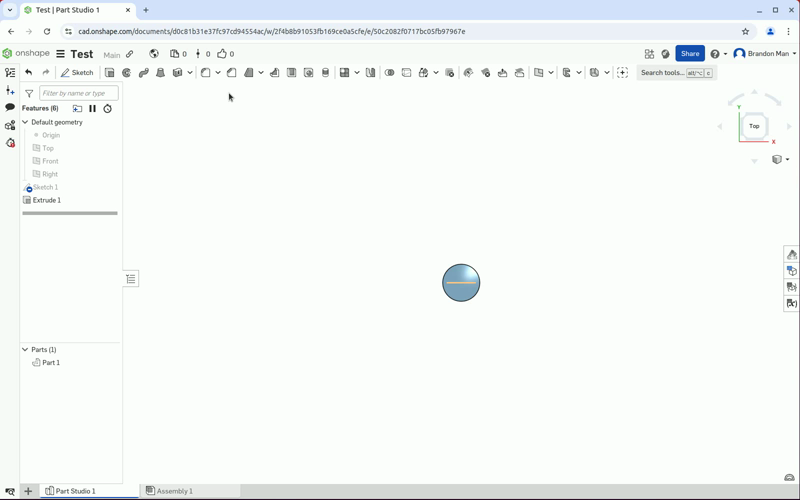
mouse_move(541, 75)
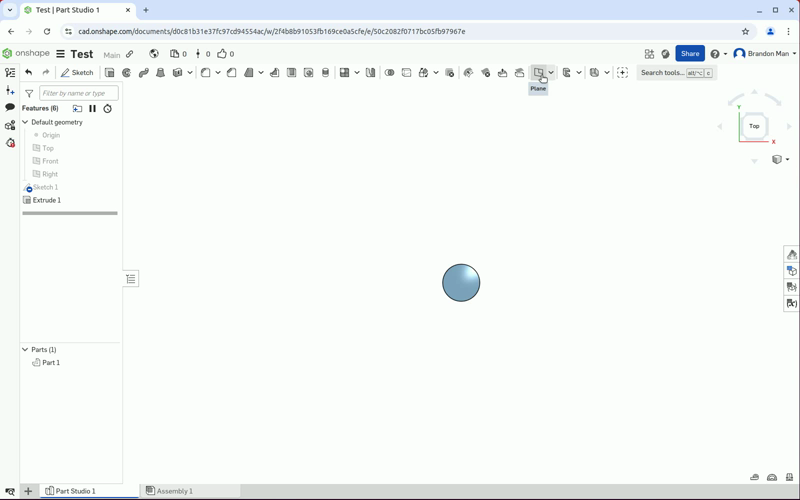
click(541, 75)
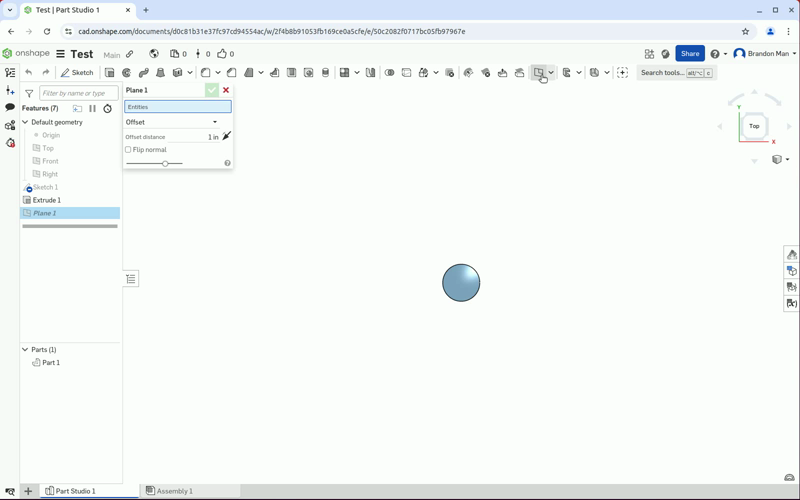
mouse_move(73, 150)
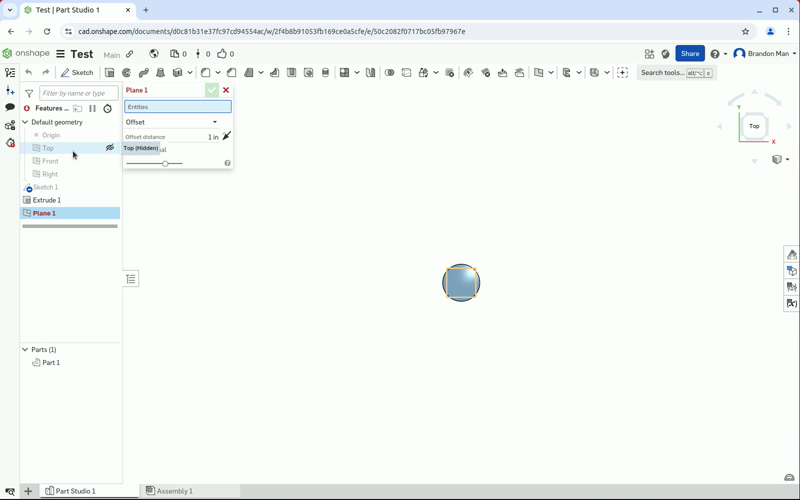
click(73, 150)
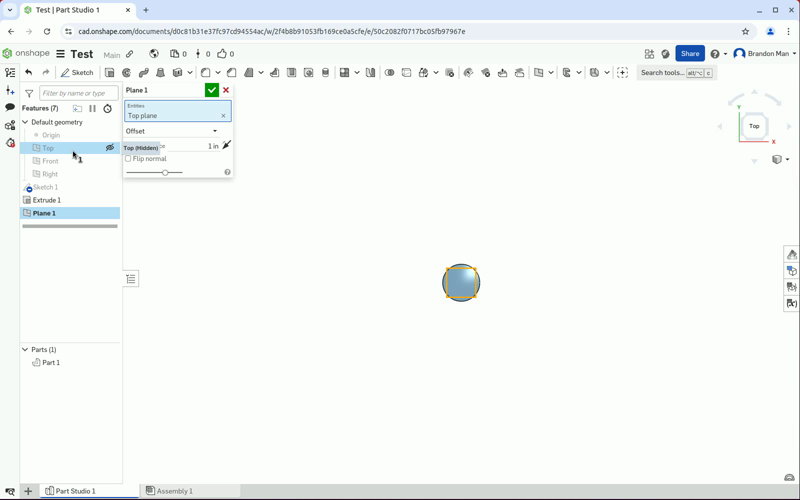
key(tab, 2)
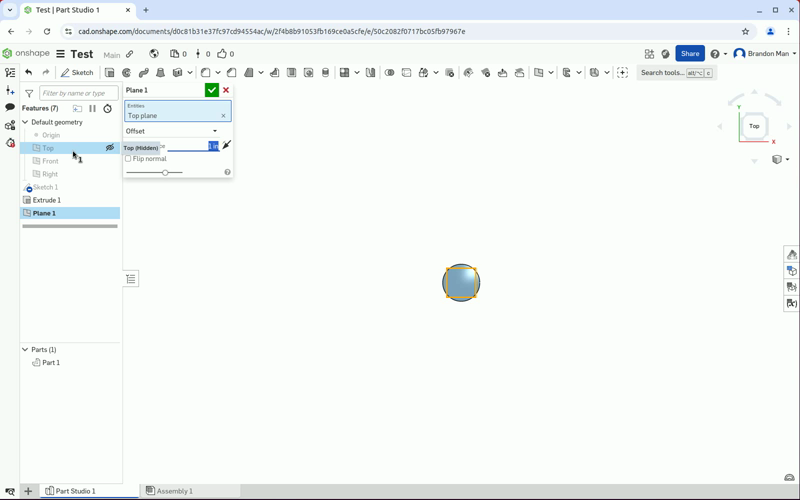
text(11.554)
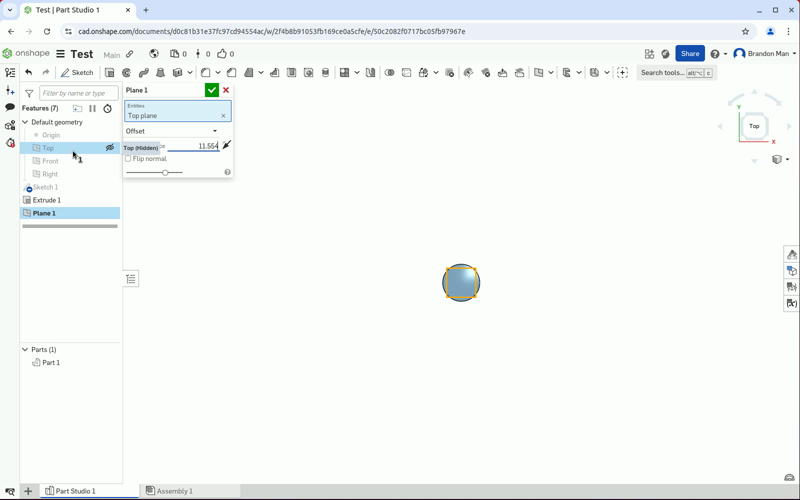
key(enter, 2)
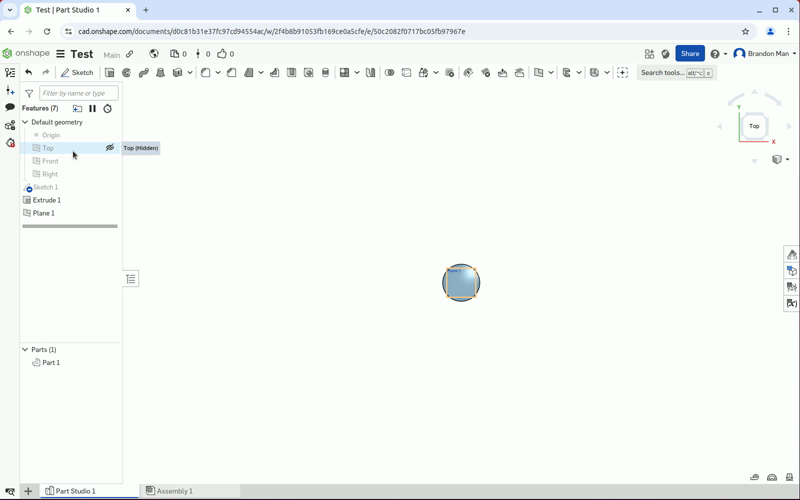
key(shift+s)
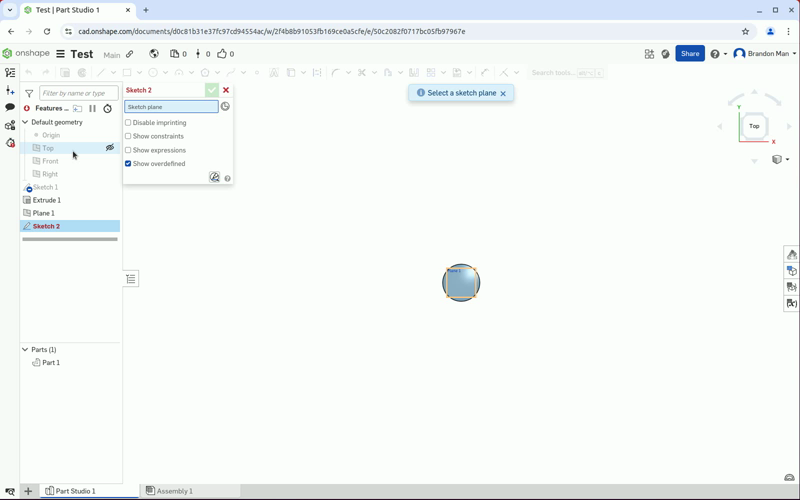
mouse_move(73, 215)
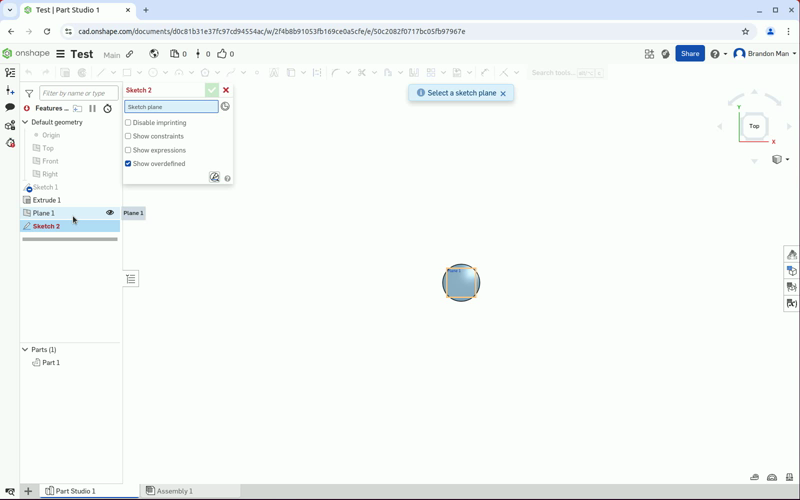
click(73, 215)
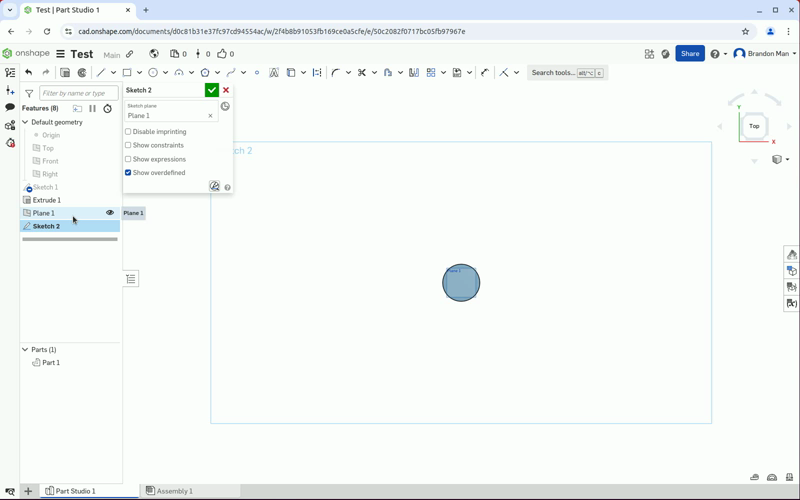
mouse_move(73, 352)
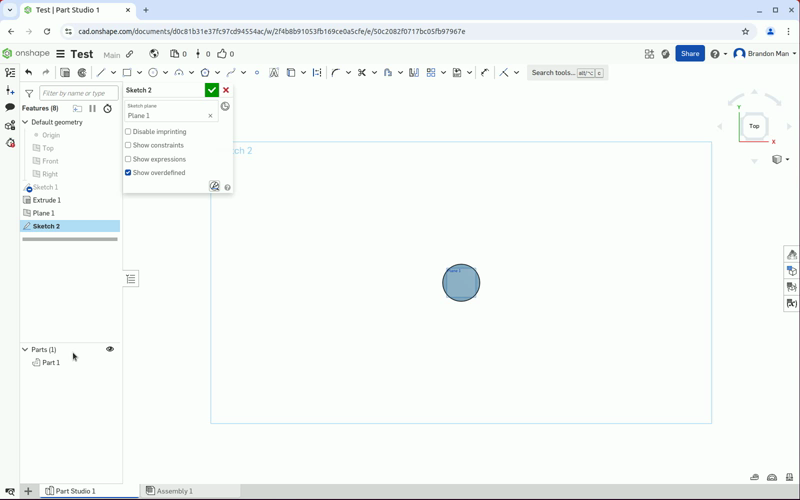
key(y)
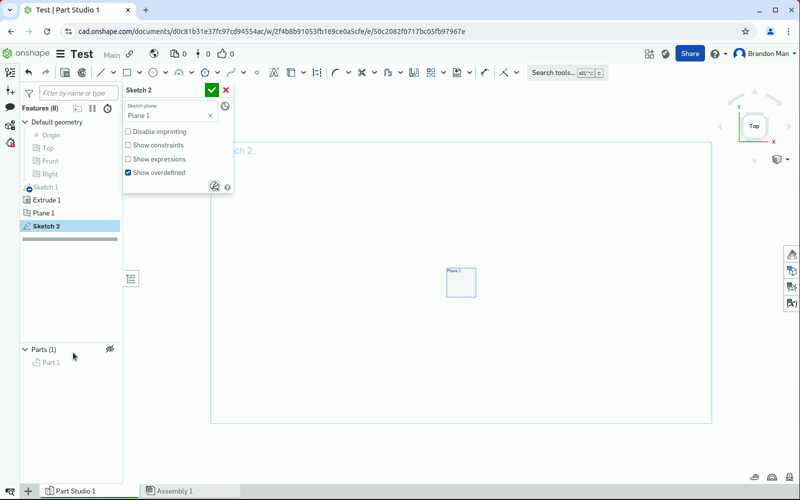
key(c)
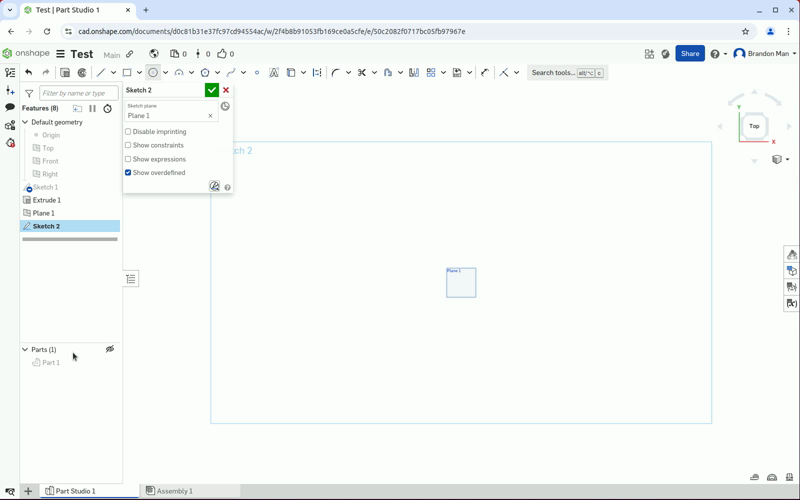
key_down(shift)
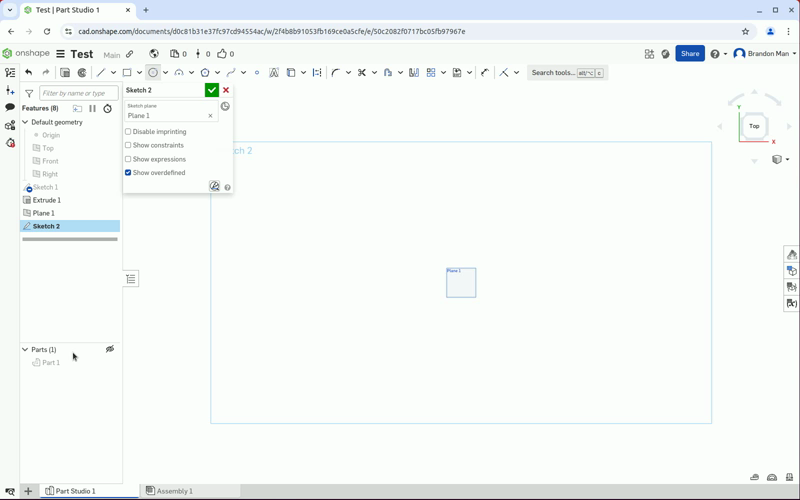
mouse_move(461, 282)
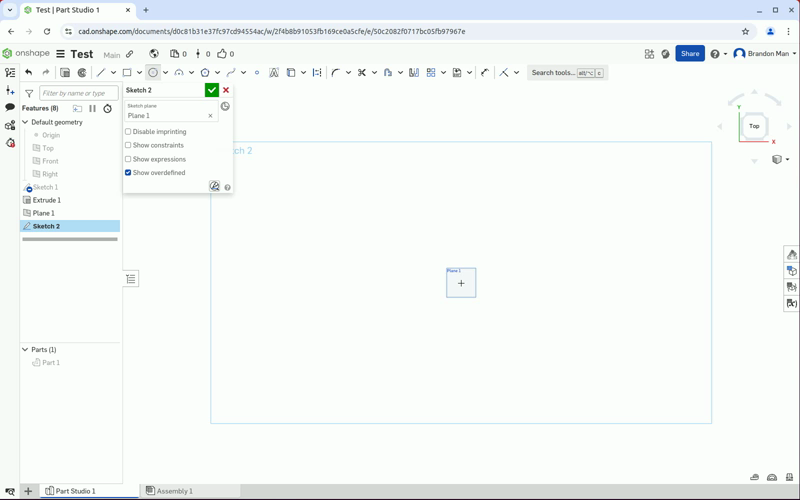
click(461, 282)
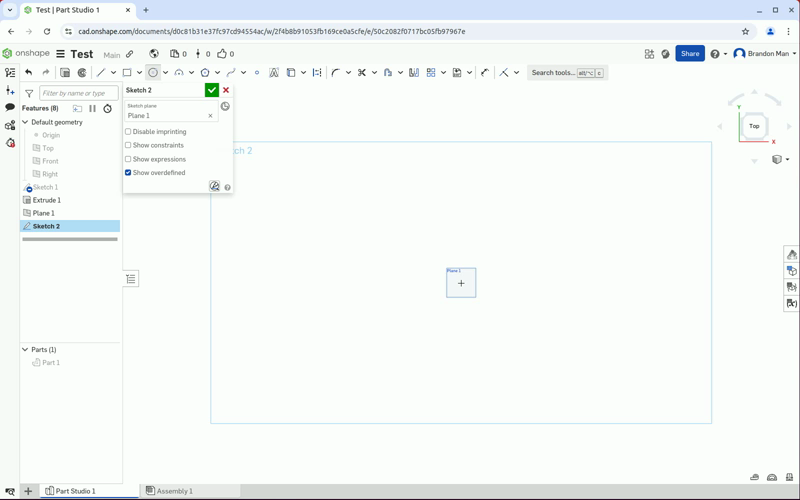
key_up(shift)
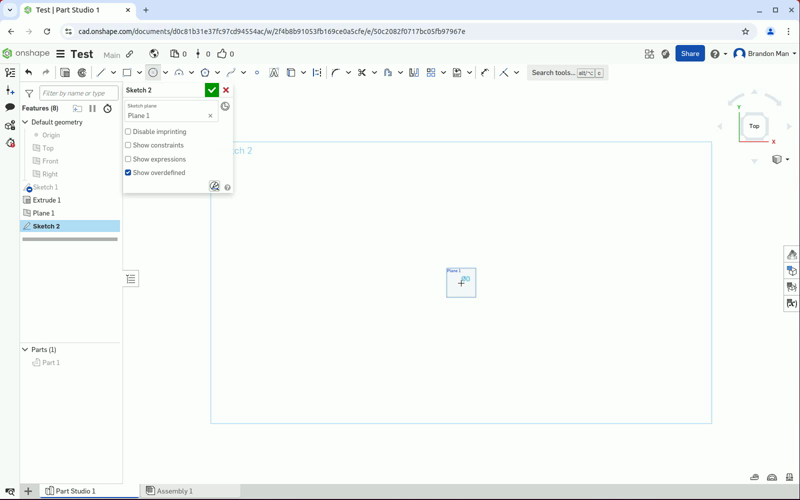
mouse_move(479, 282)
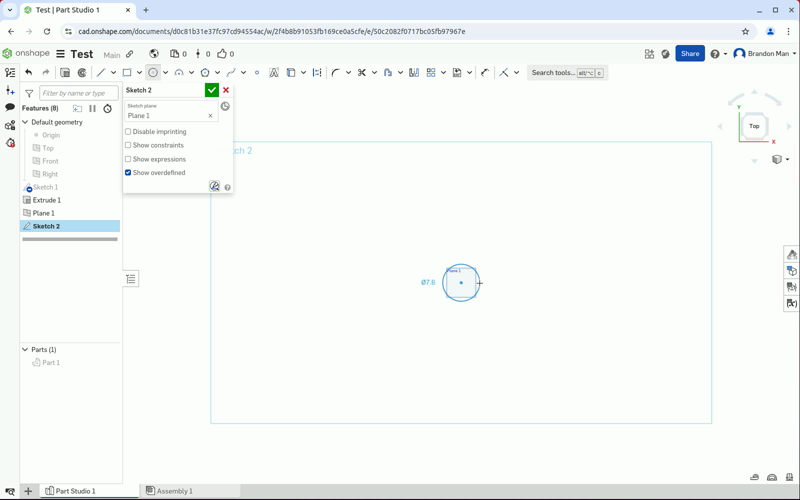
click(479, 282)
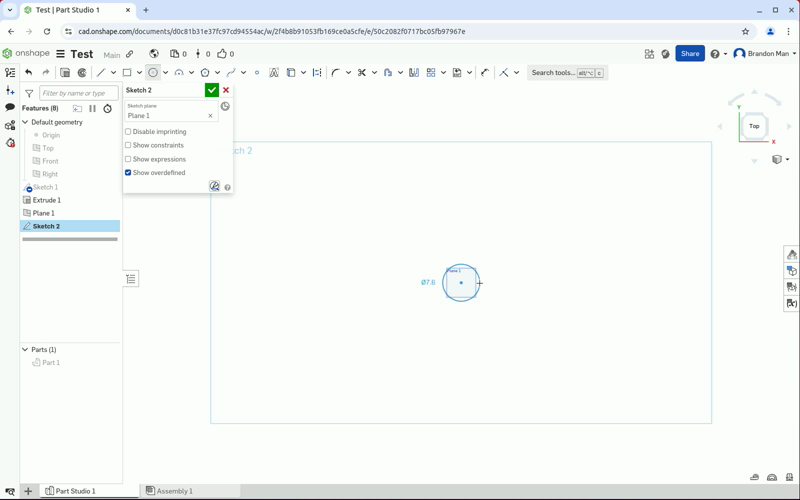
key(esc)
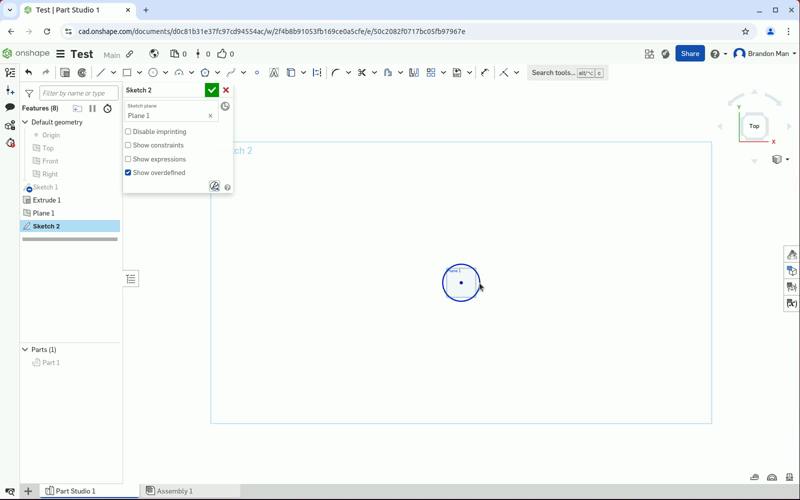
mouse_move(461, 285)
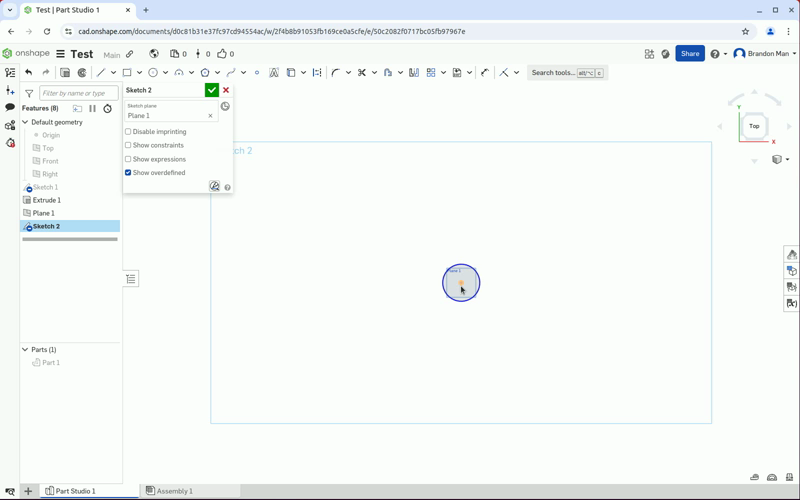
scroll(6)
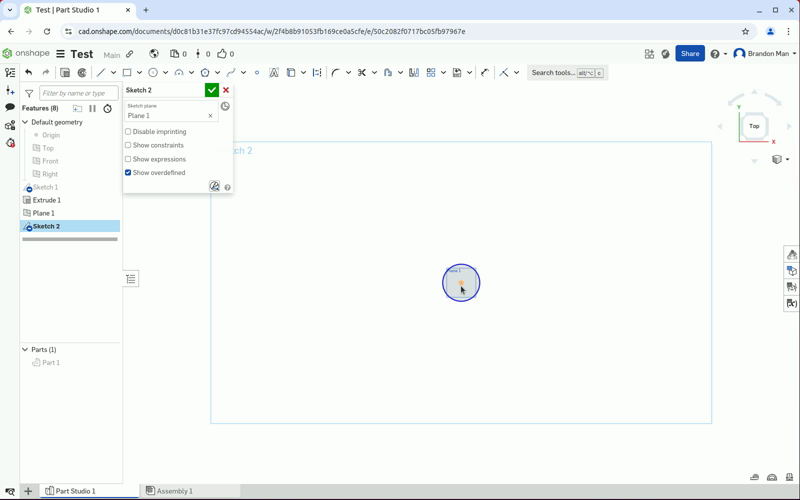
scroll(6)
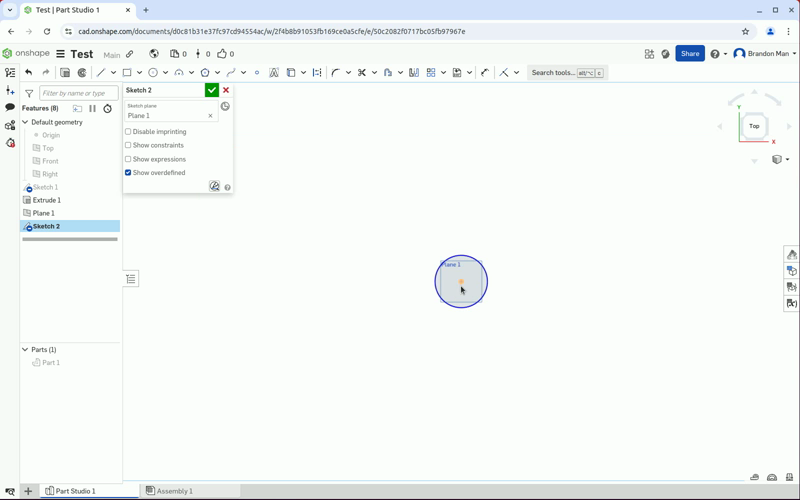
scroll(6)
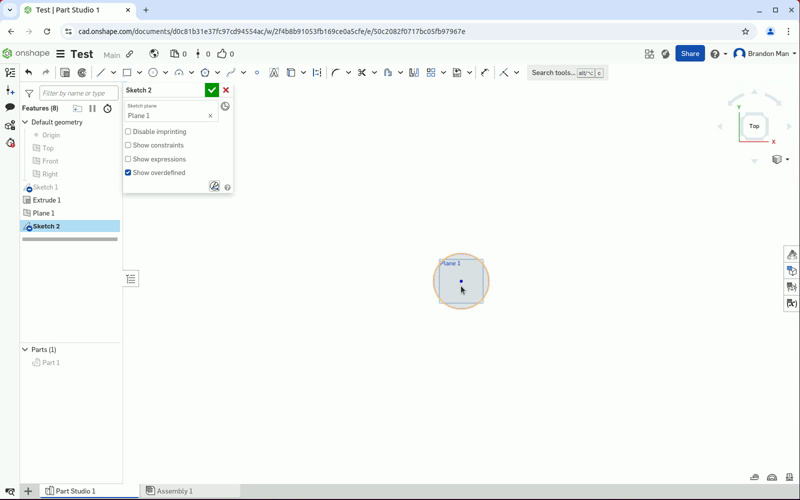
scroll(6)
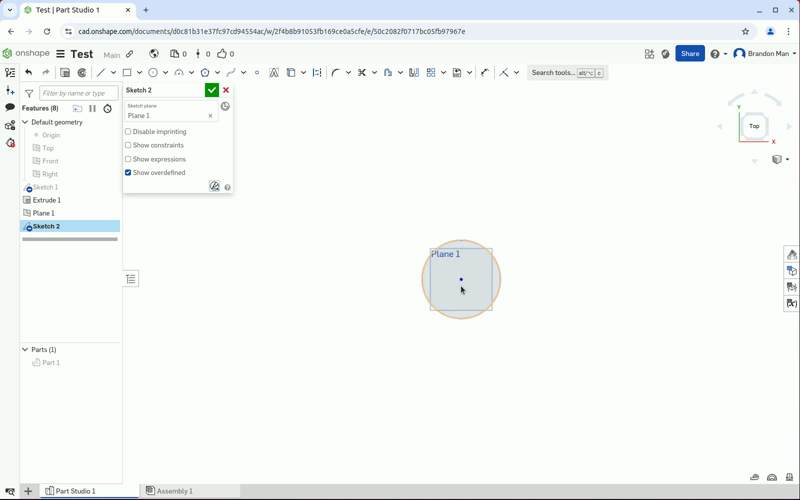
scroll(6)
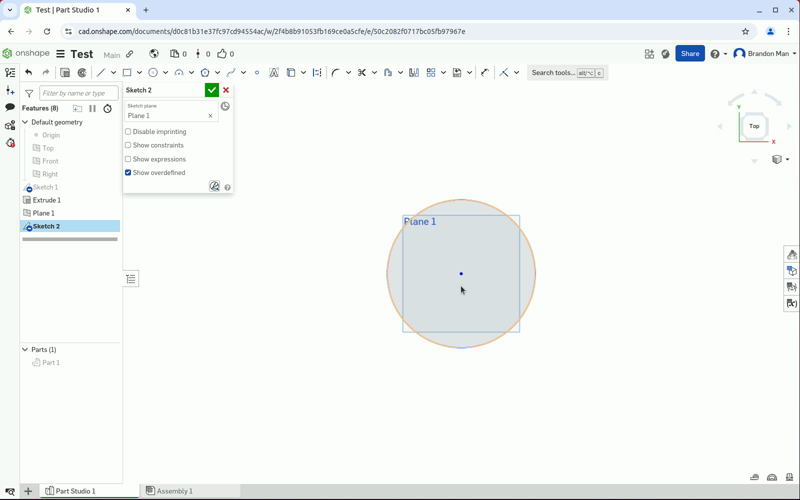
scroll(6)
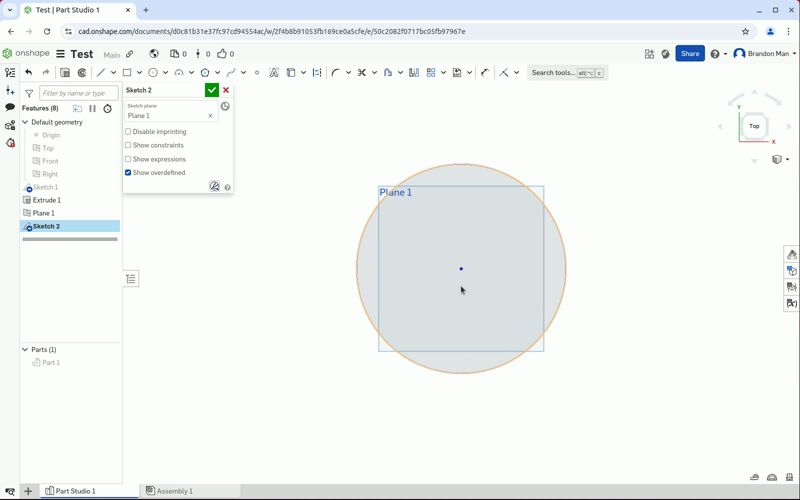
scroll(6)
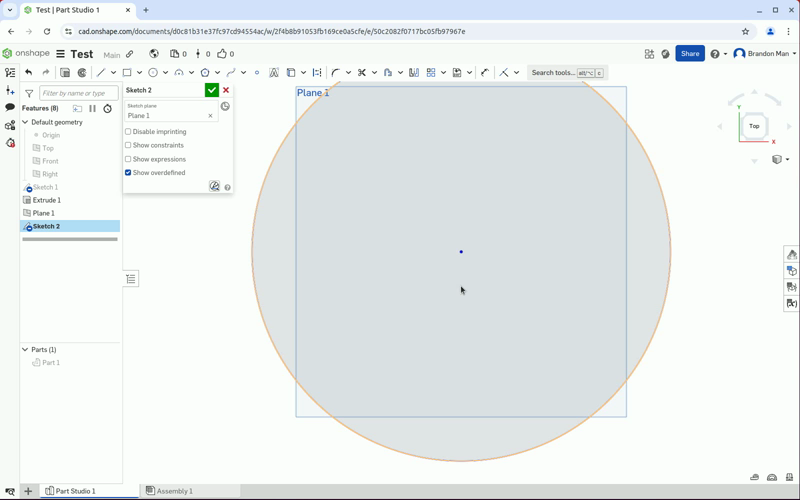
click(461, 285)
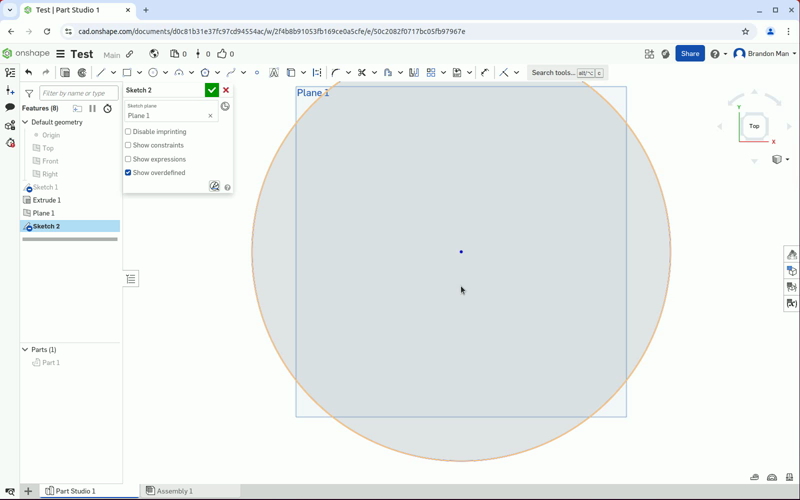
scroll(-6)
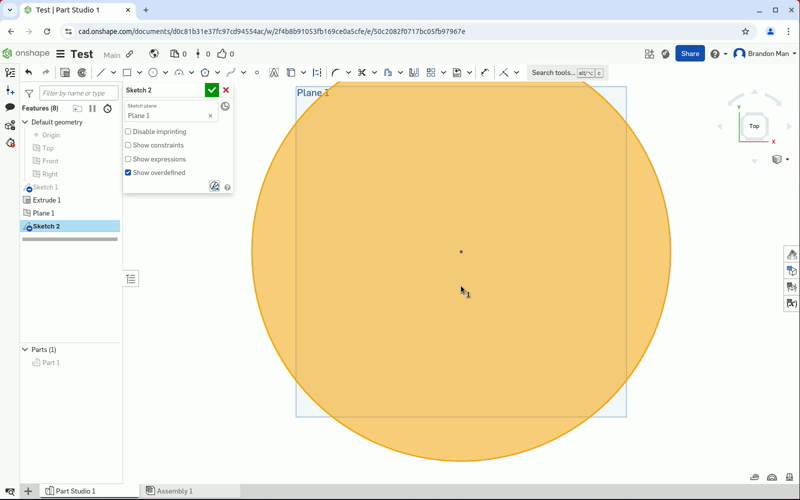
scroll(-6)
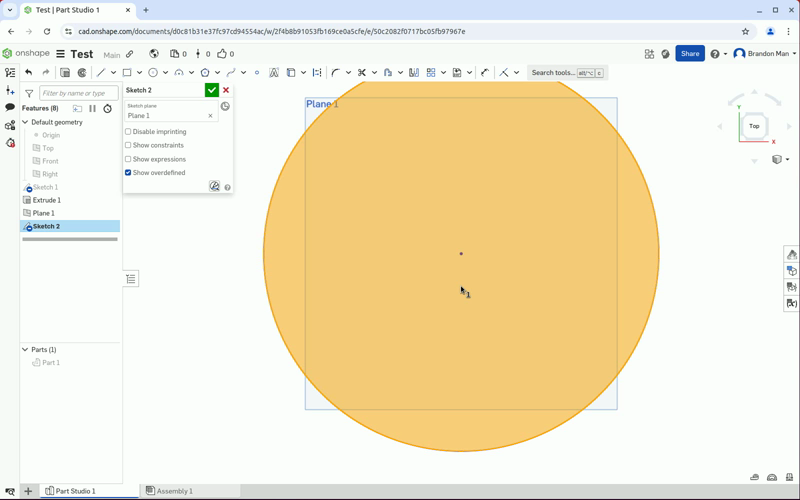
scroll(-6)
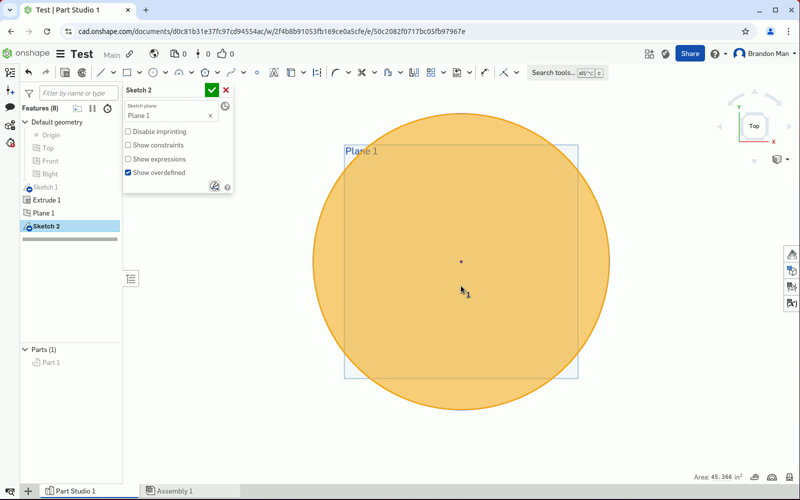
scroll(-6)
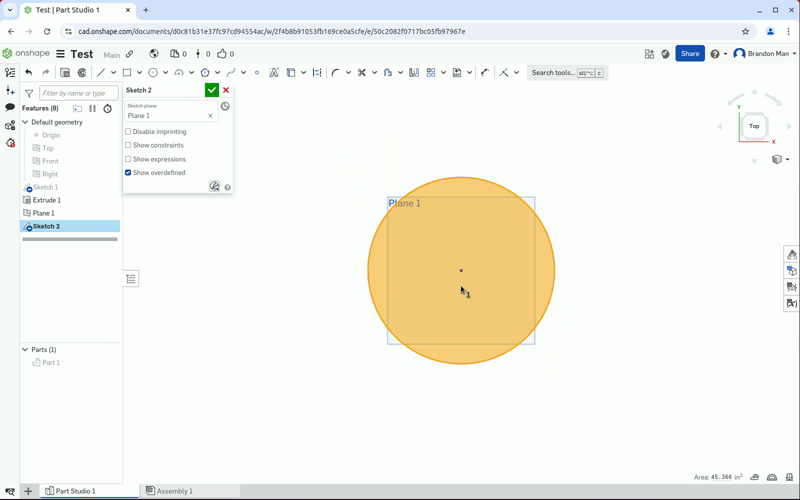
scroll(-6)
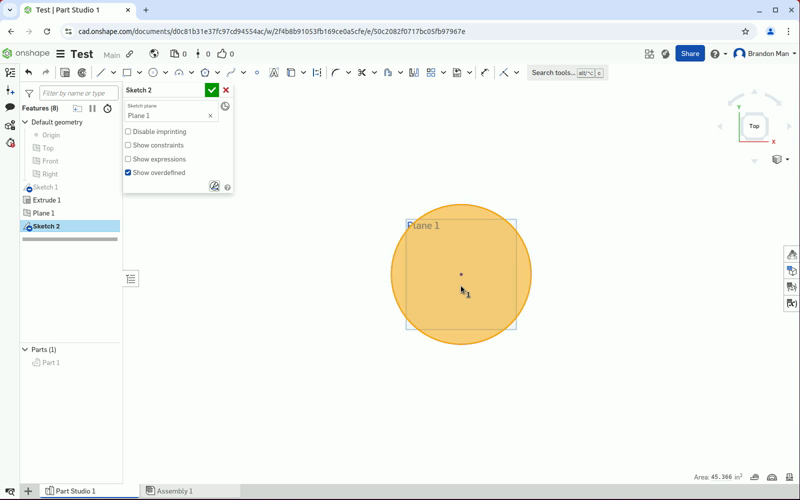
scroll(-6)
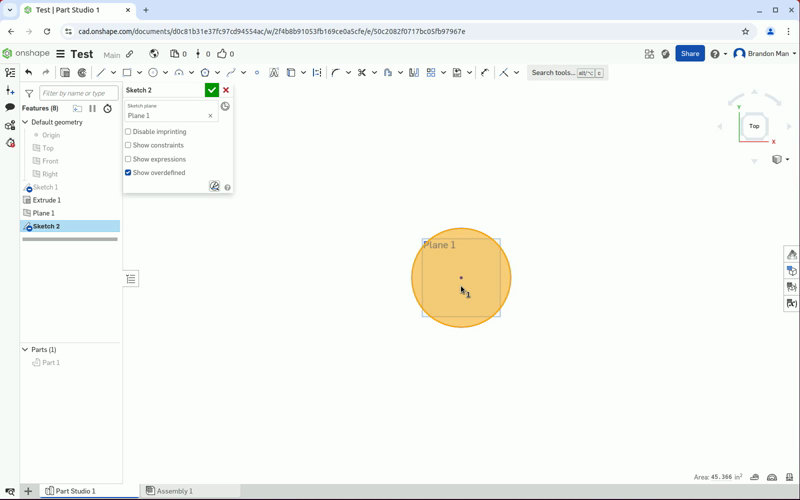
scroll(-6)
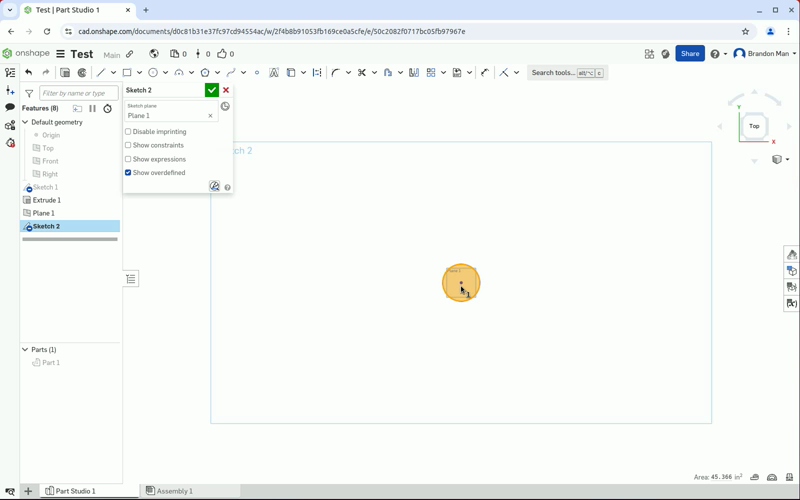
mouse_move(73, 352)
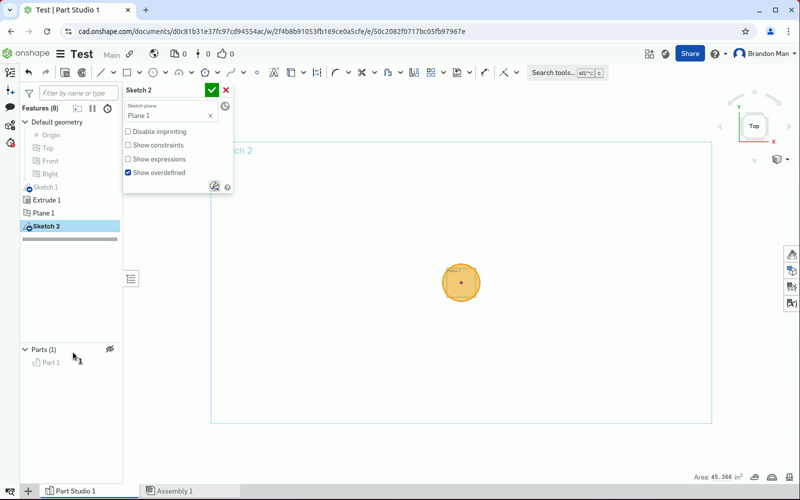
key(shift+y)
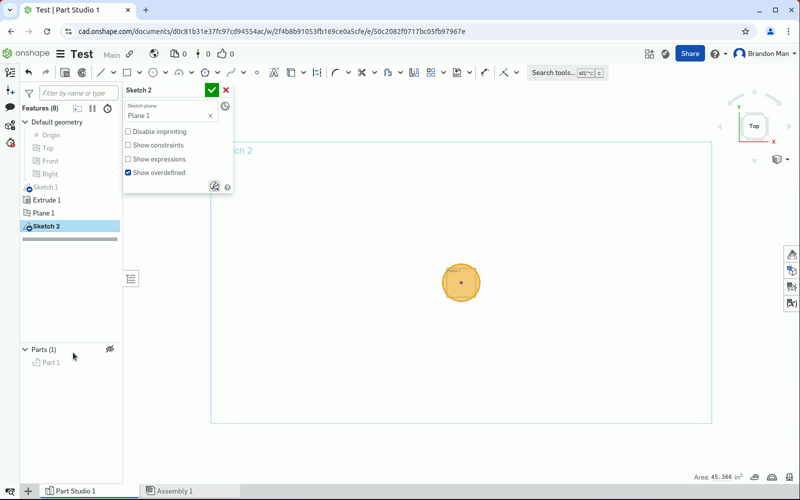
key(shift+e)
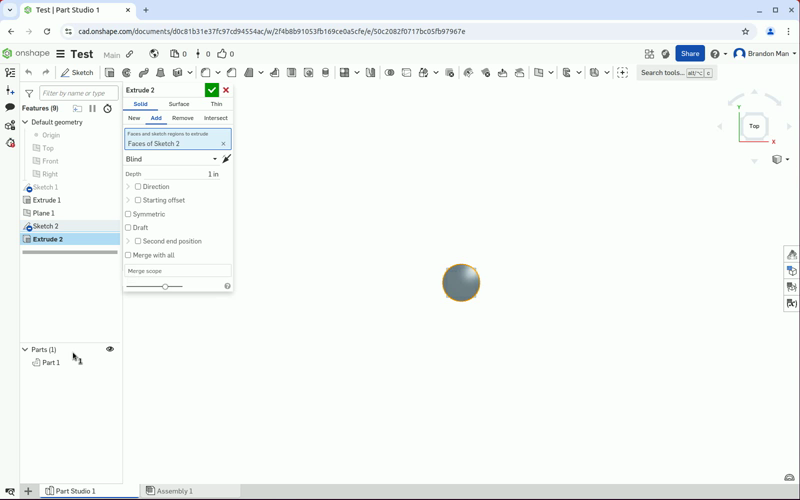
mouse_move(143, 106)
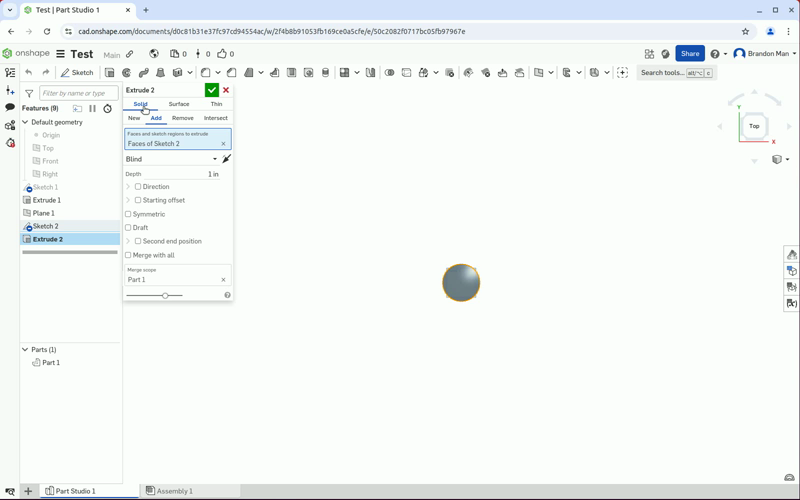
click(143, 106)
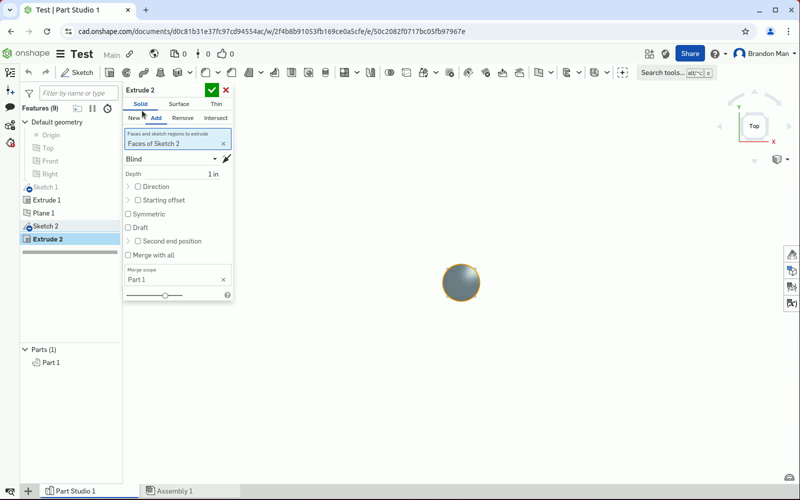
mouse_move(137, 120)
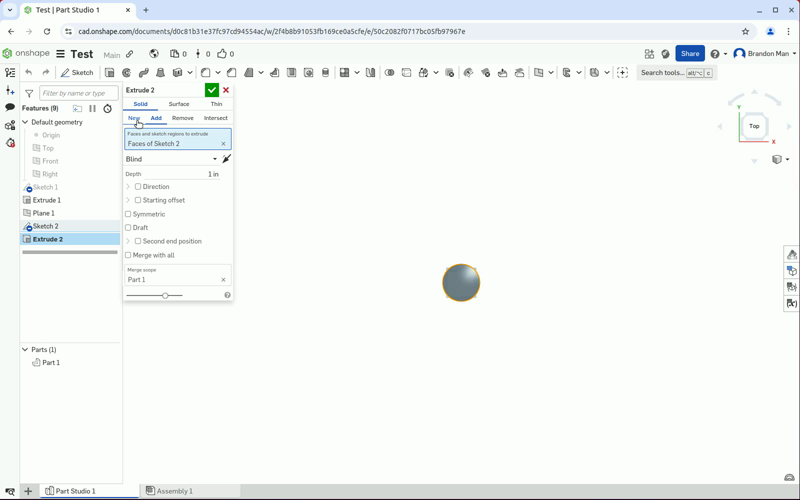
click(137, 120)
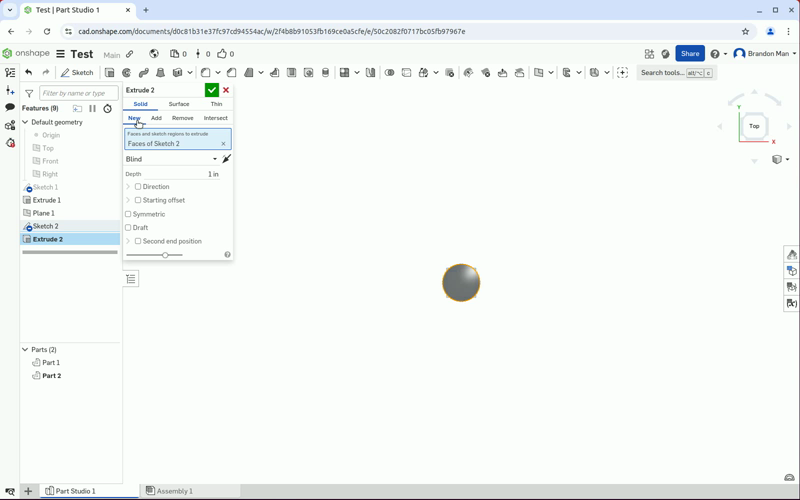
key(tab, 4)
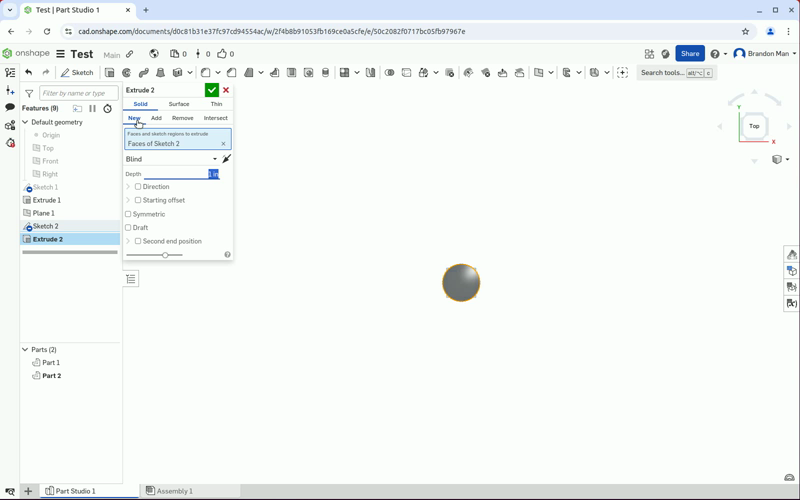
text(11.554)
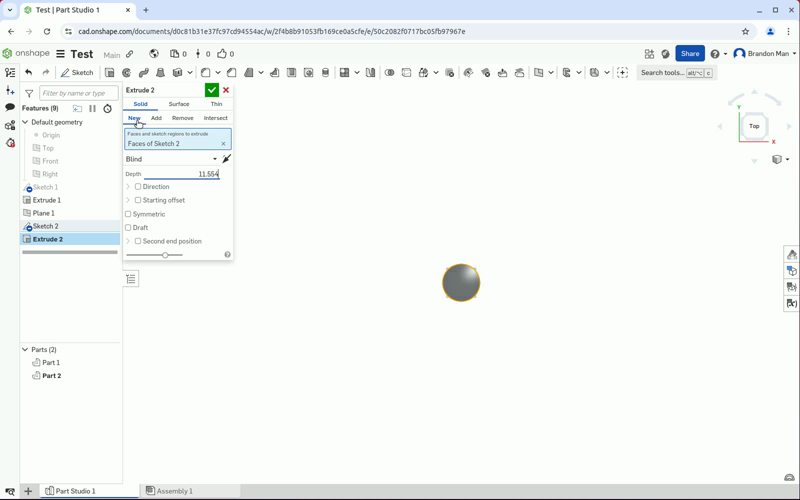
key(enter)
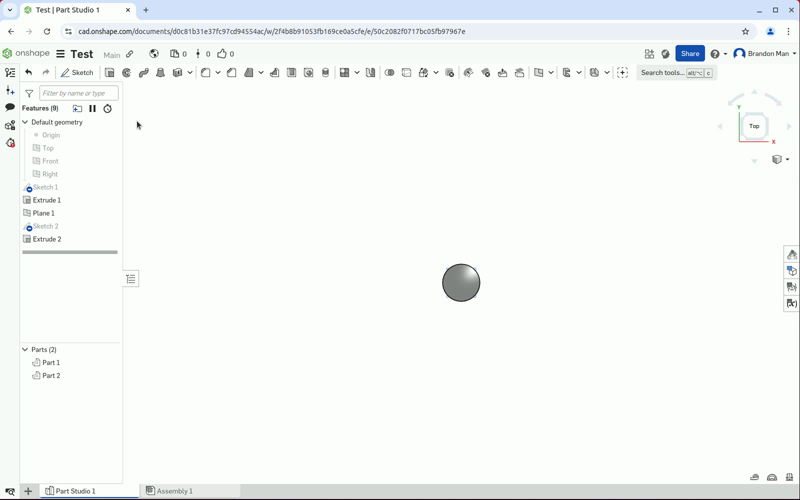
key(shift+h)
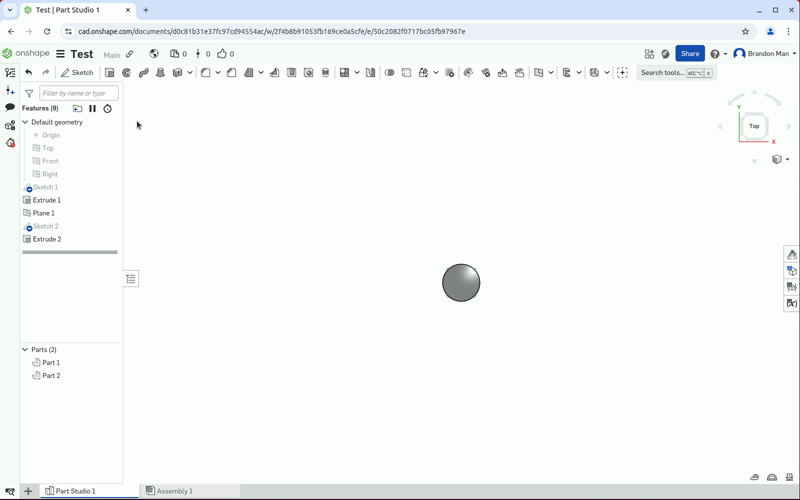
key(shift+h)
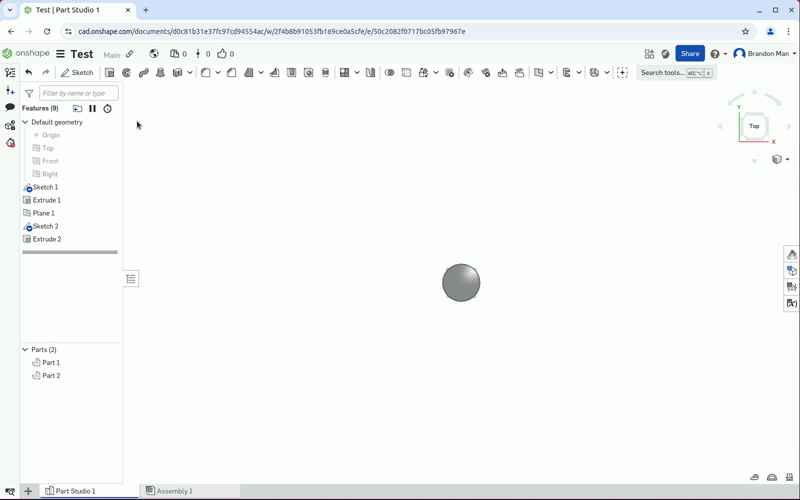
key(shift+7)
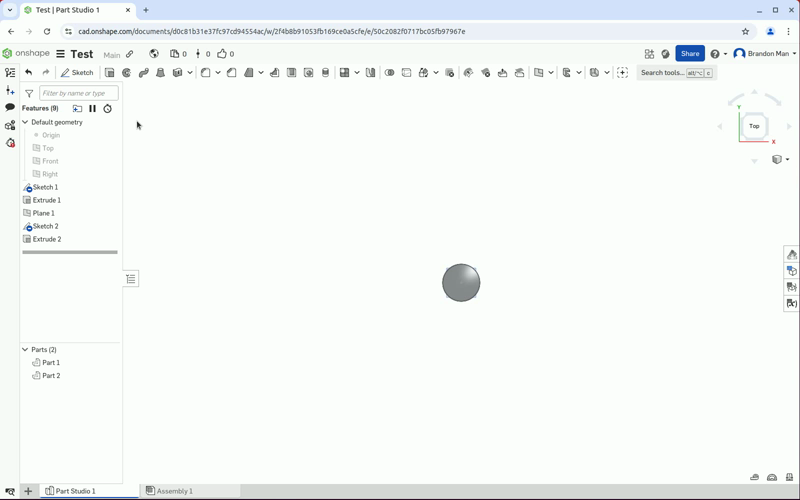
key(up, 3)
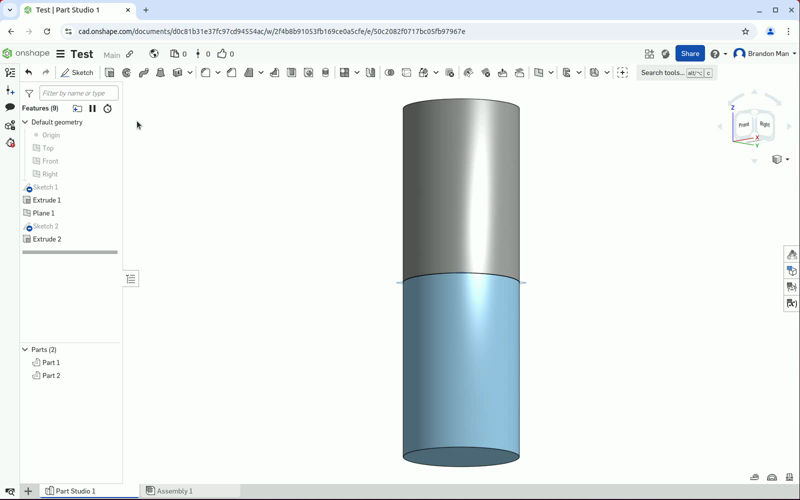
key(left, 3)
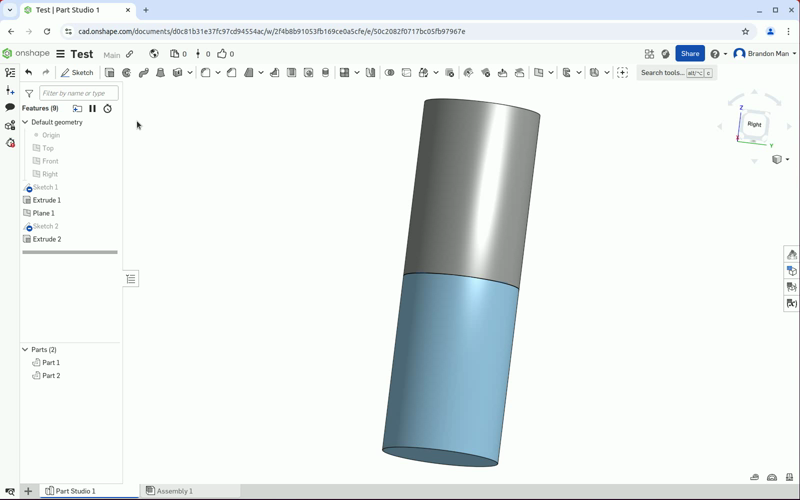
key(right, 3)
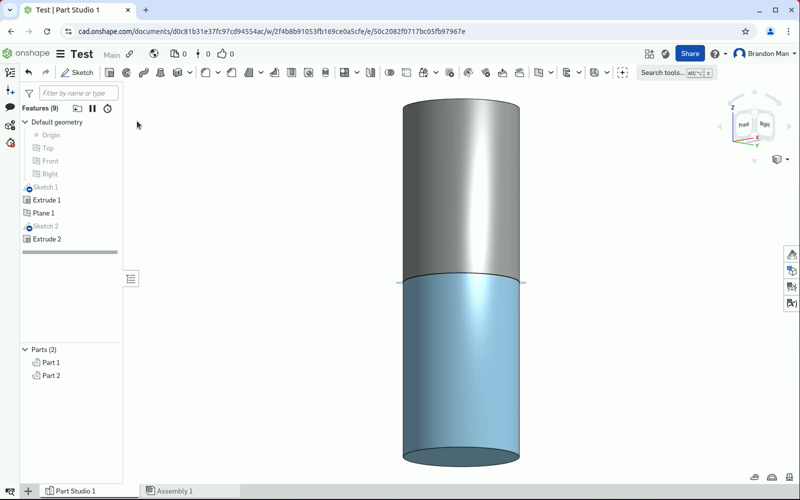
key(down, 3)
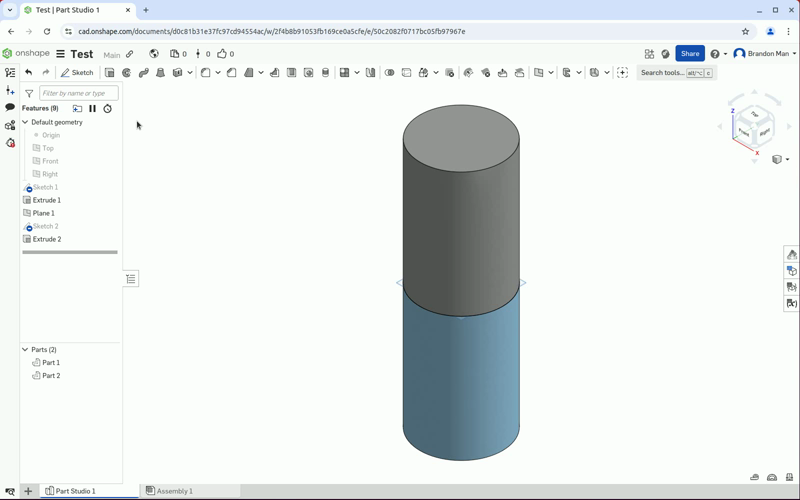
mouse_move(73, 189)
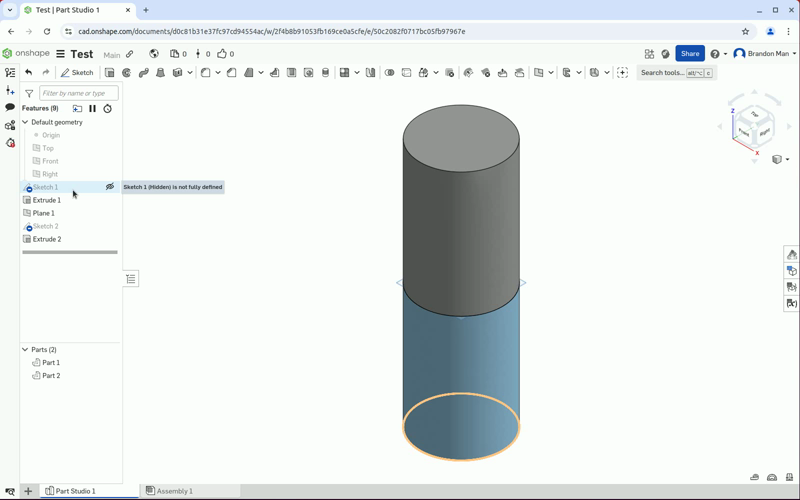
click(73, 189)